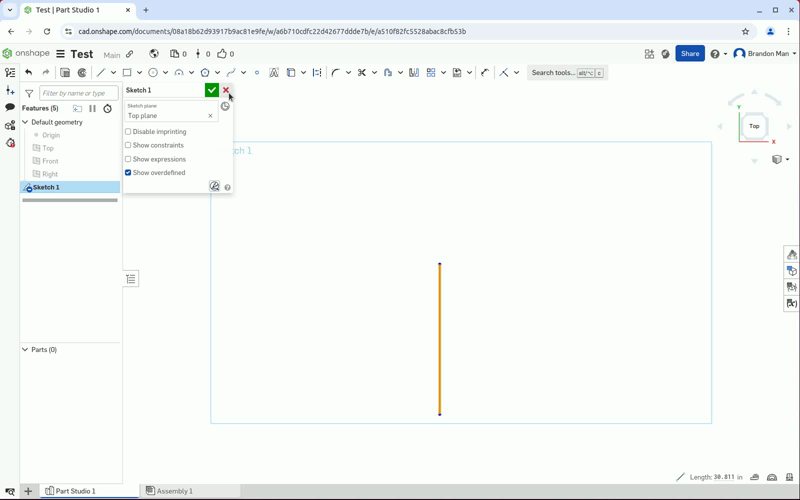
key(shift+h)
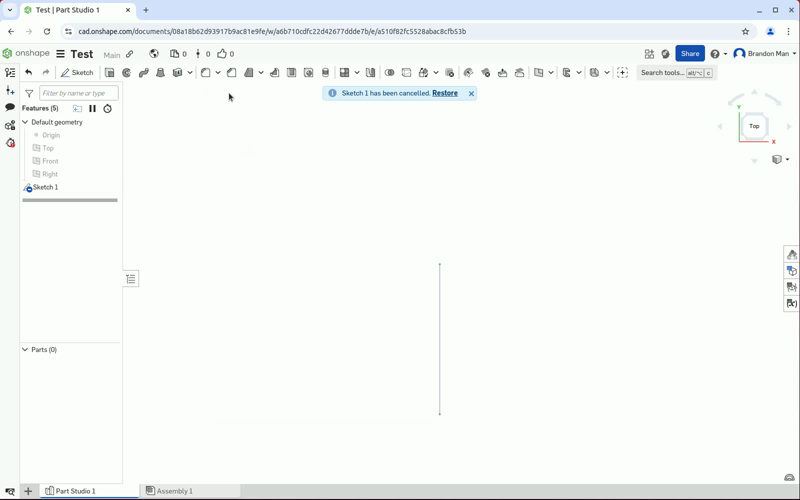
key(shift+s)
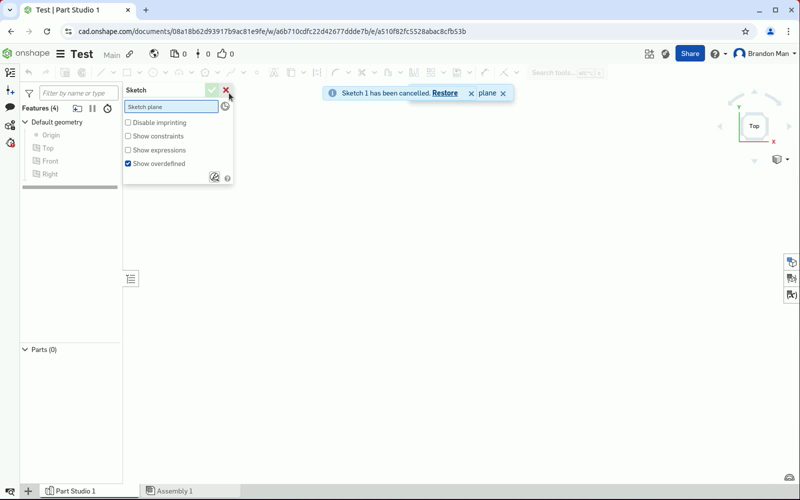
mouse_move(73, 150)
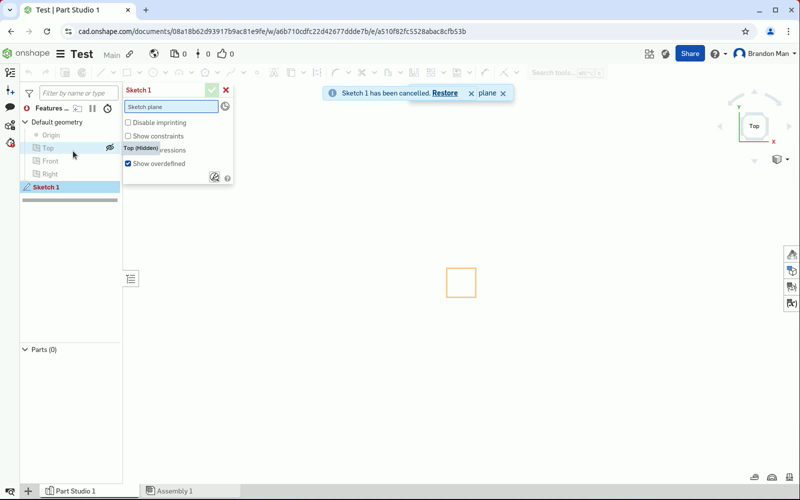
click(73, 150)
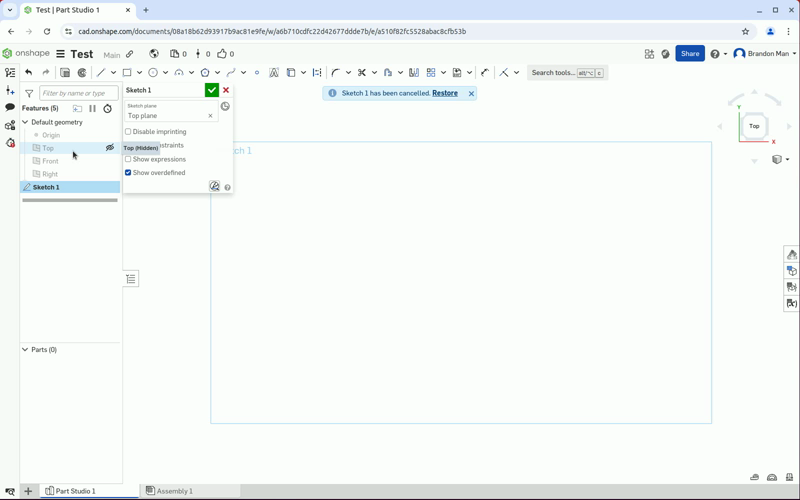
mouse_move(73, 352)
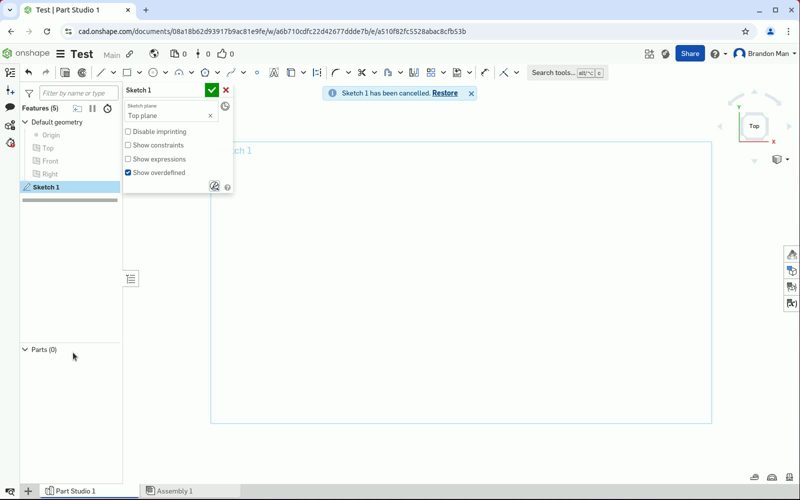
key(y)
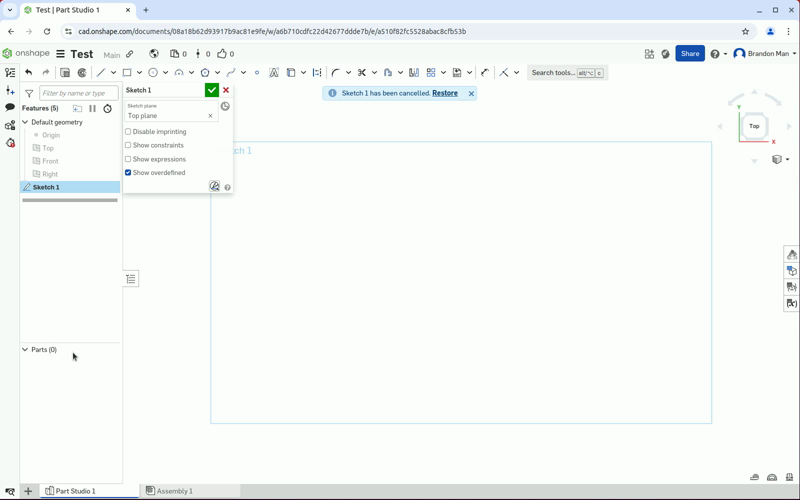
key(l)
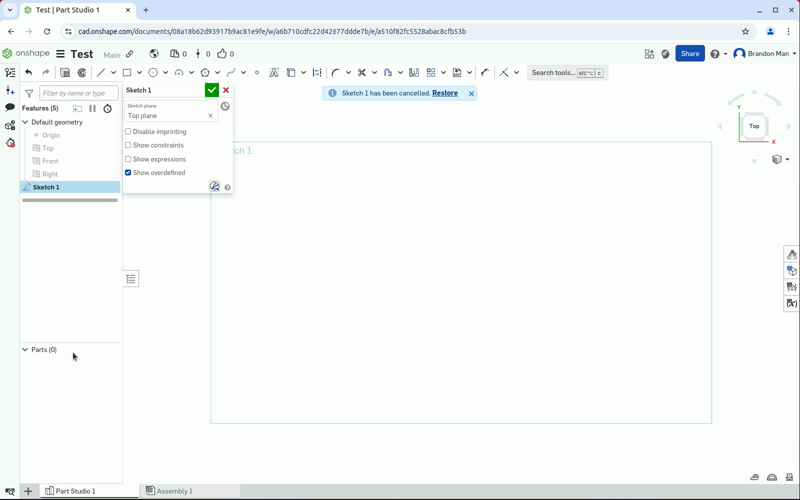
key_down(shift)
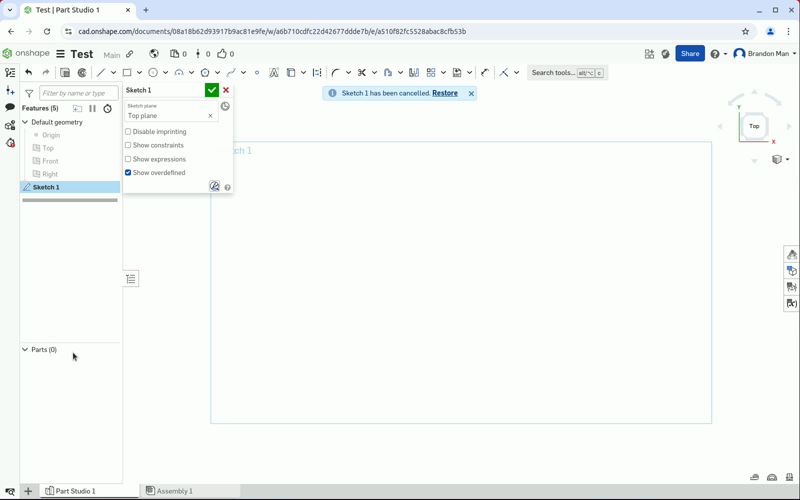
mouse_move(359, 395)
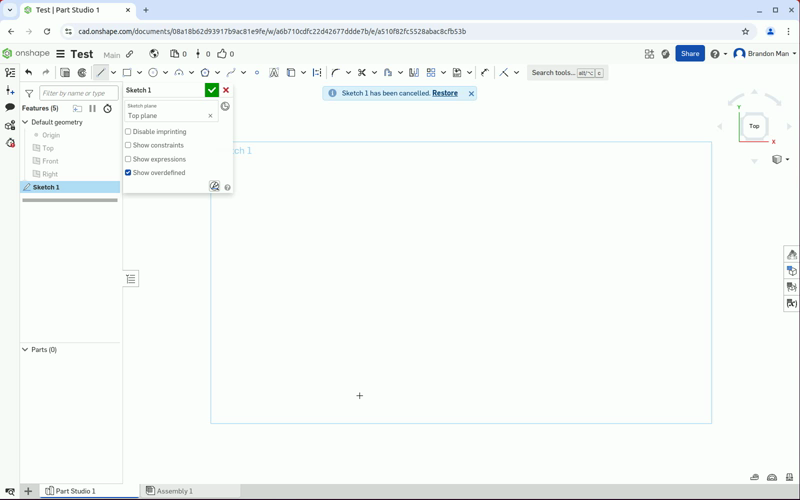
click(359, 395)
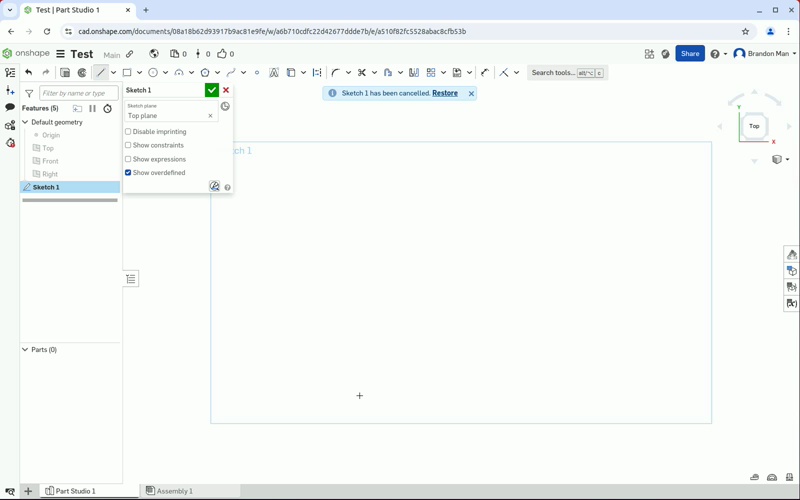
key_up(shift)
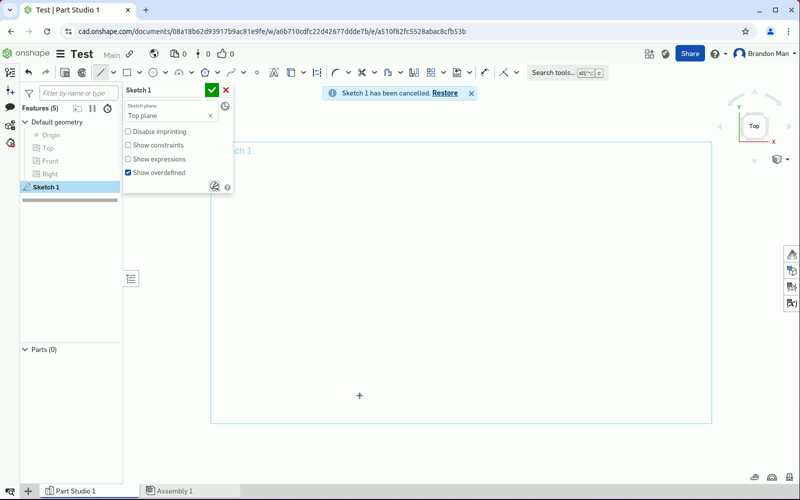
key_down(shift)
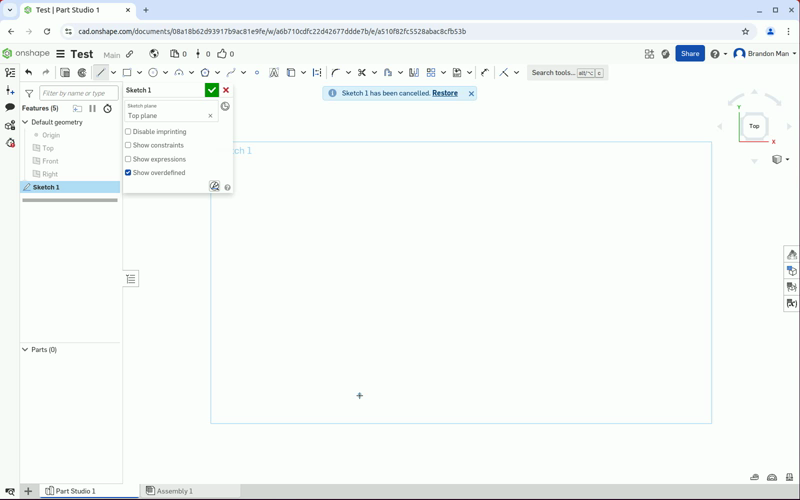
mouse_move(560, 395)
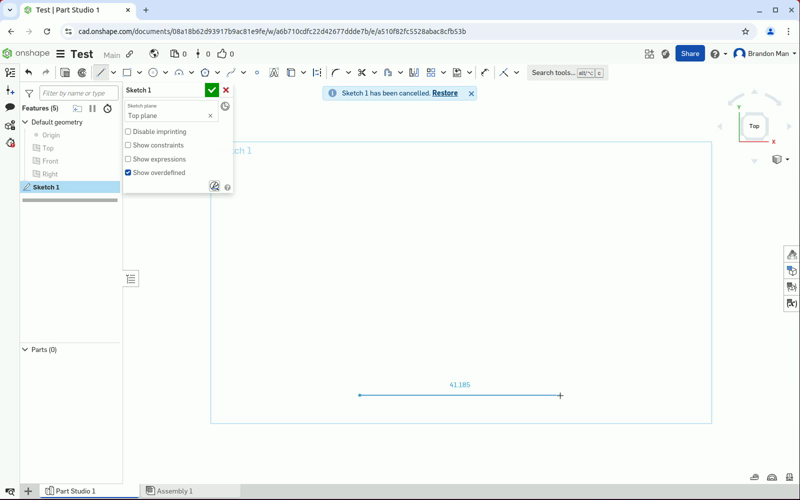
click(560, 395)
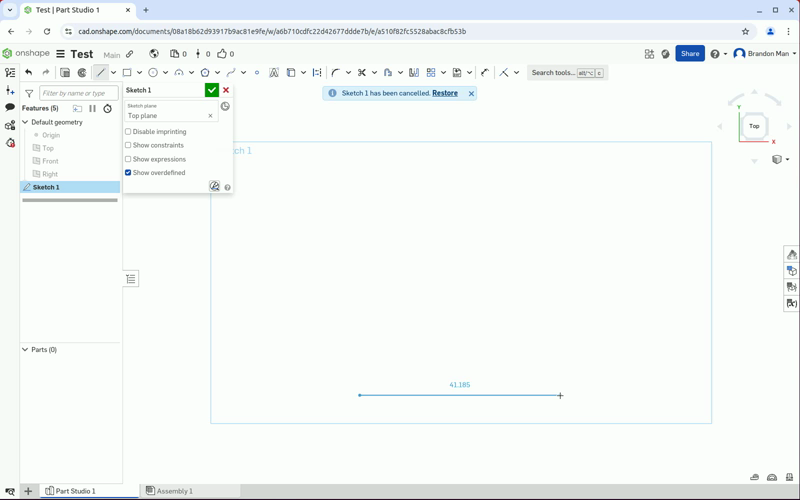
key_up(shift)
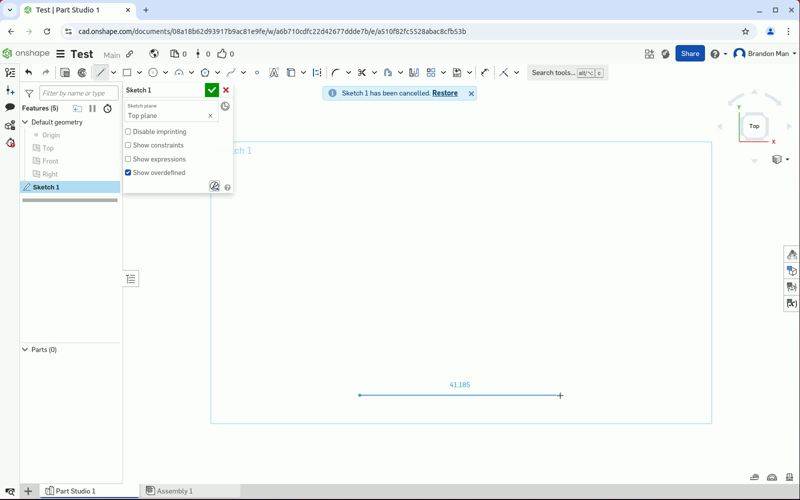
key_down(shift)
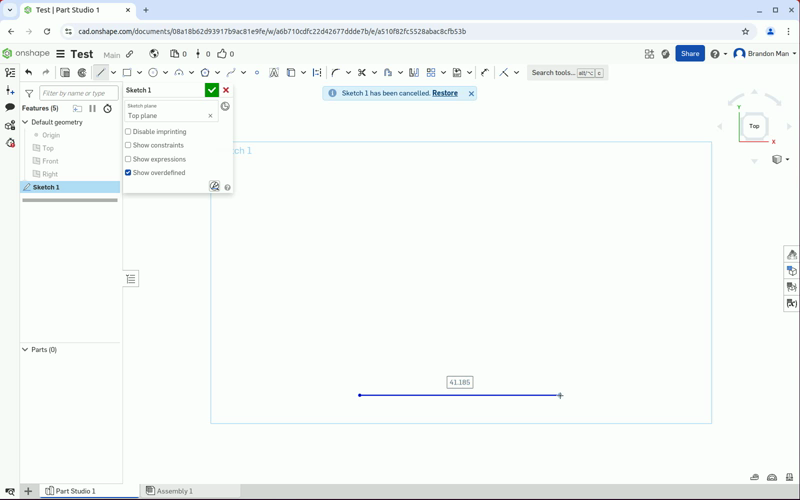
mouse_move(560, 171)
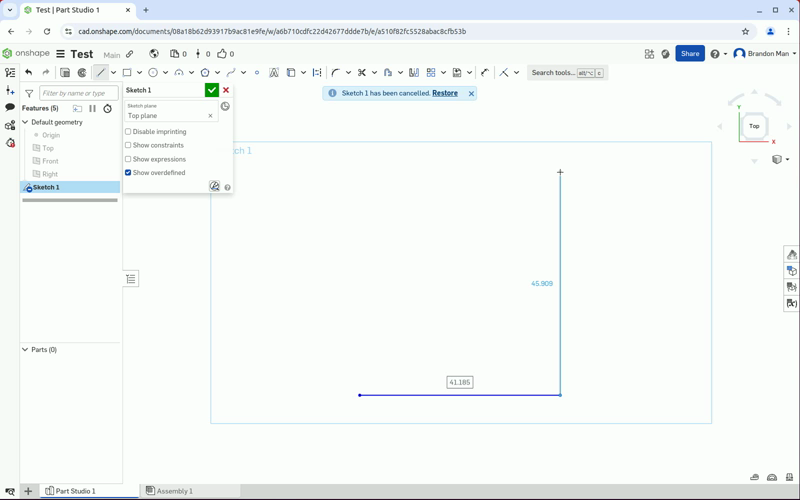
click(560, 171)
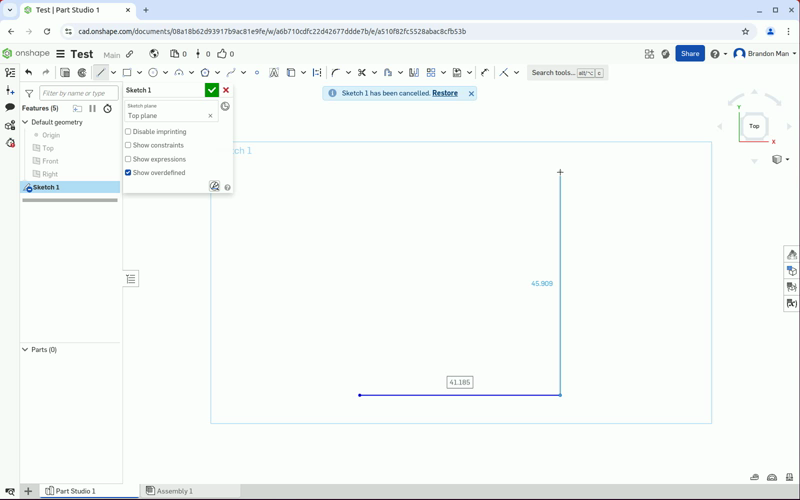
key_up(shift)
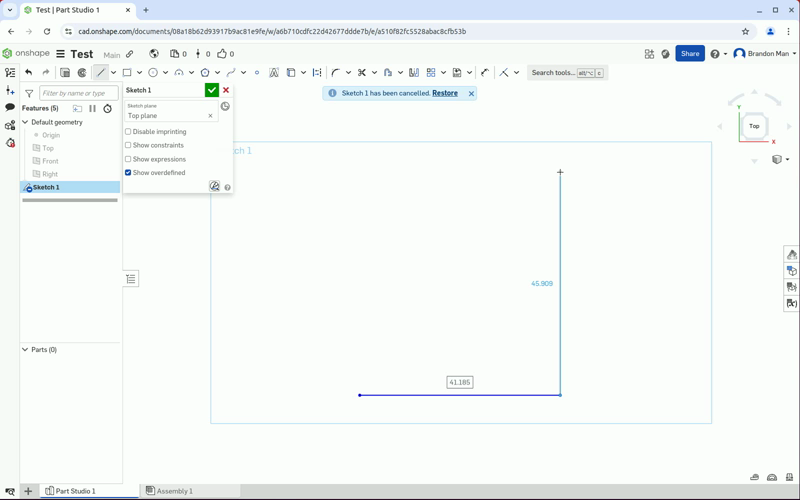
key_down(shift)
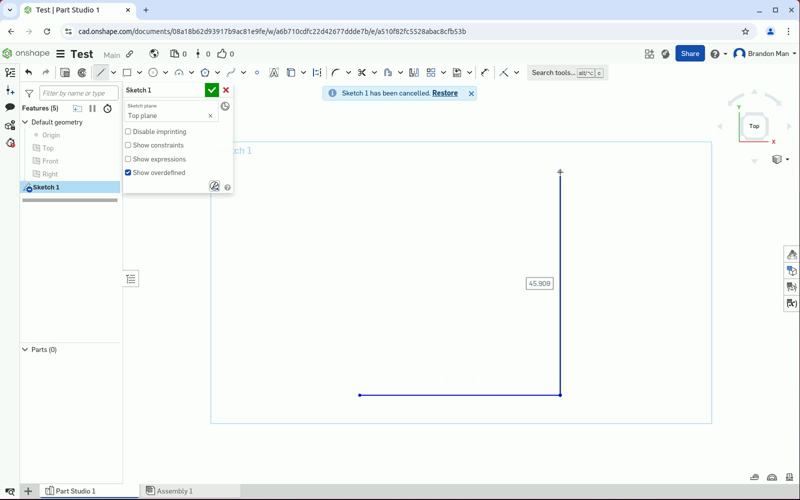
mouse_move(359, 171)
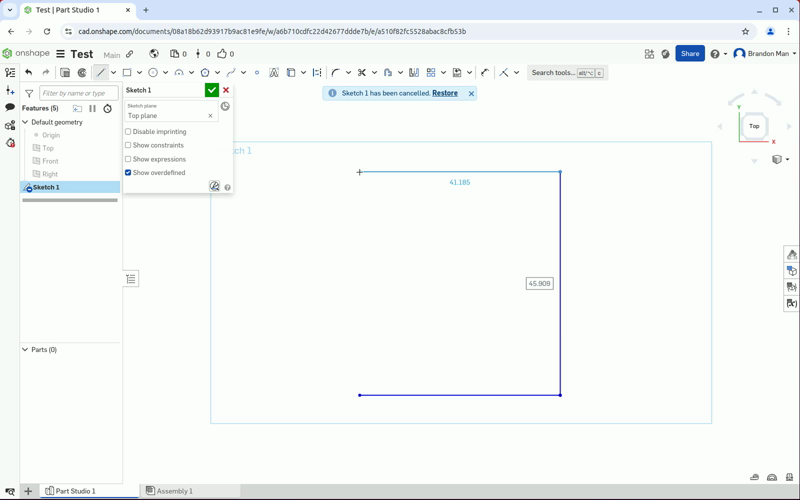
click(359, 171)
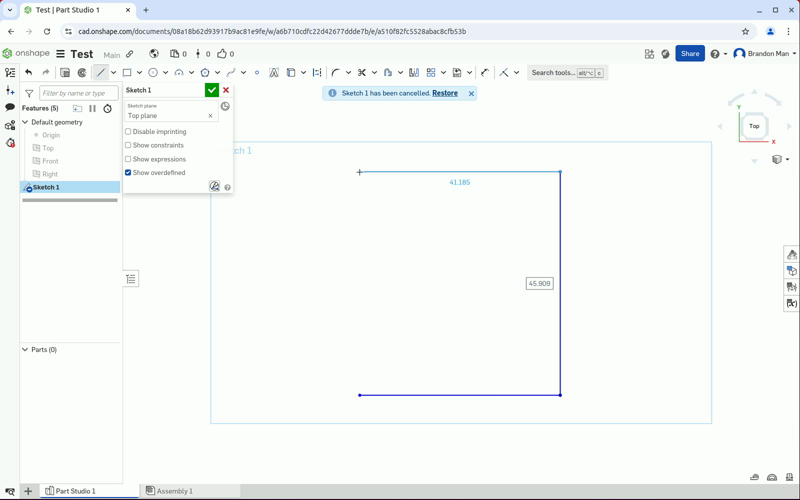
key_up(shift)
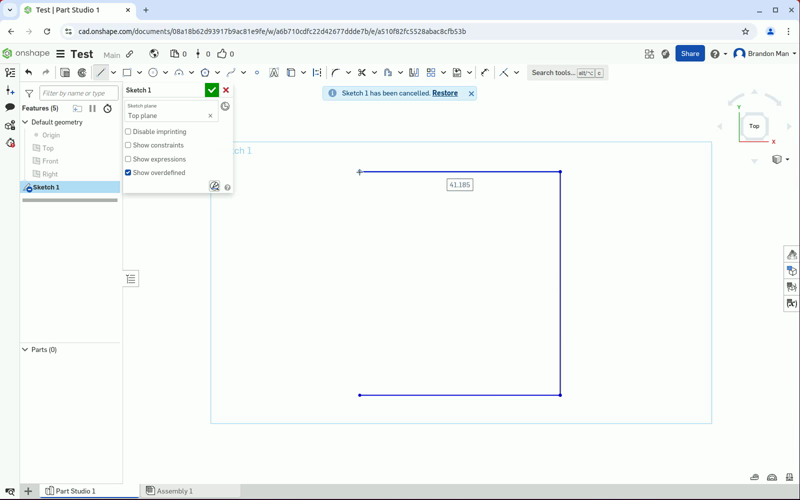
key_down(shift)
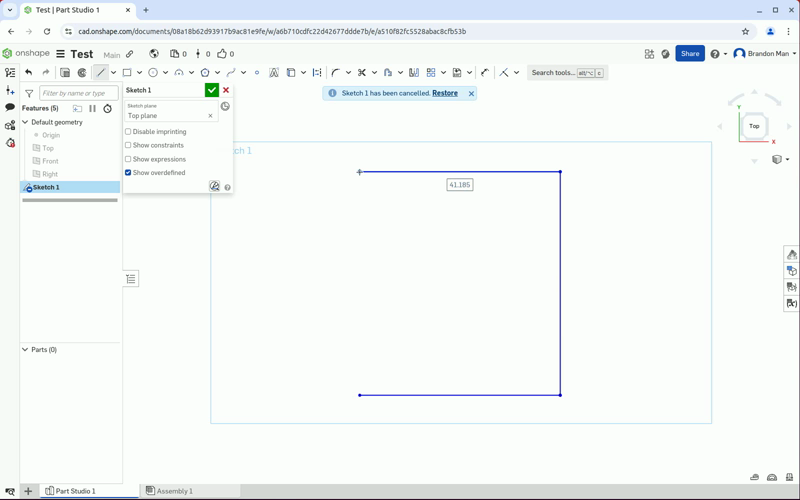
mouse_move(359, 395)
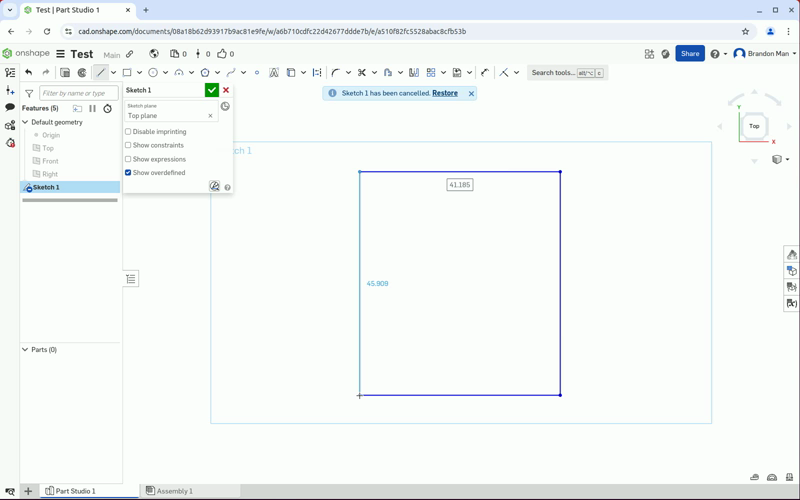
key_up(shift)
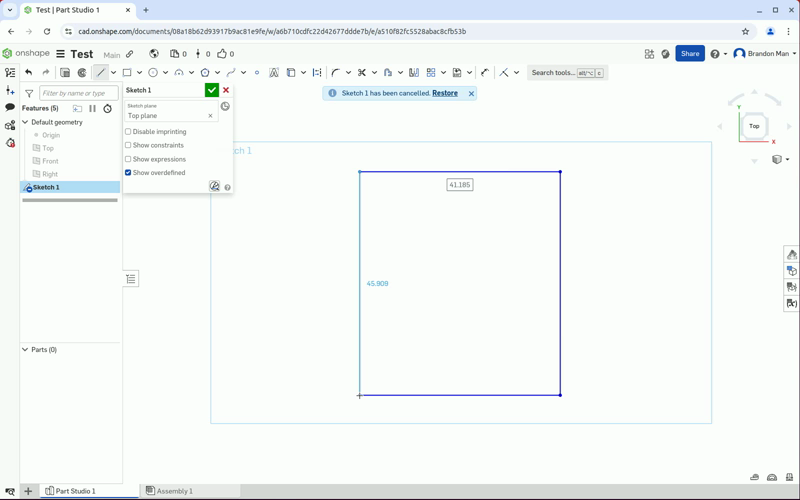
click(359, 395)
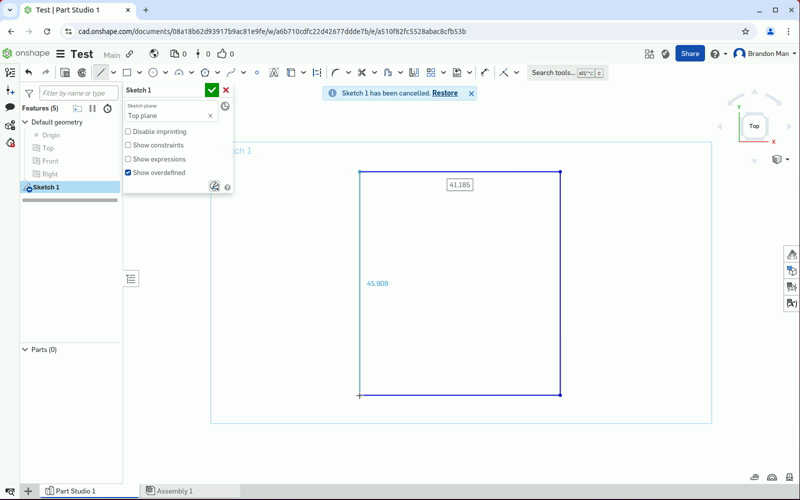
key(esc)
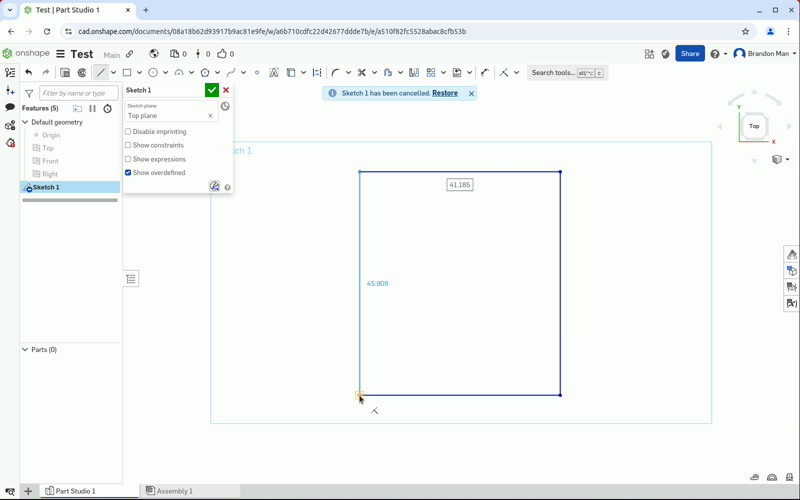
mouse_move(413, 245)
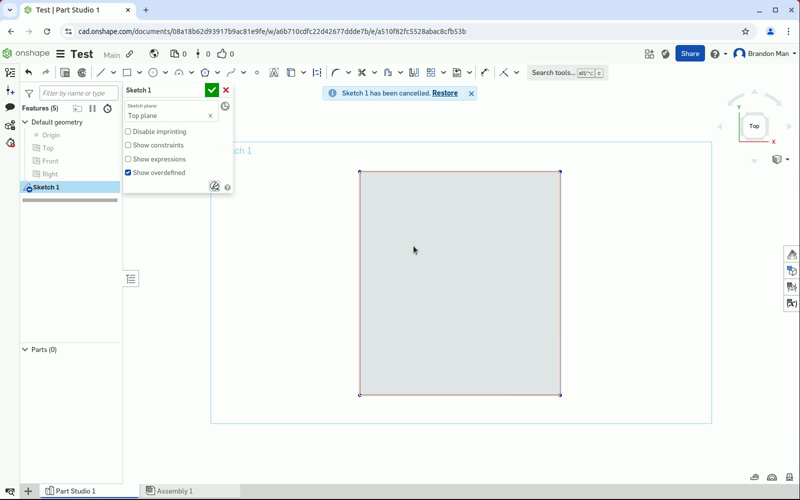
click(413, 245)
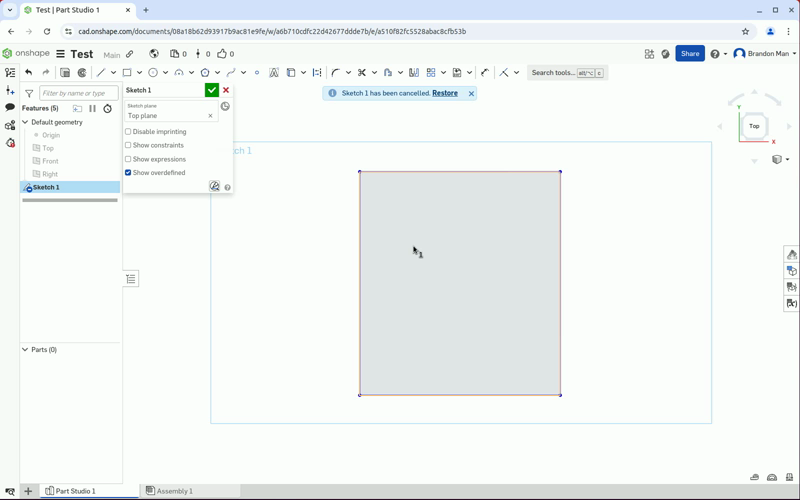
mouse_move(73, 352)
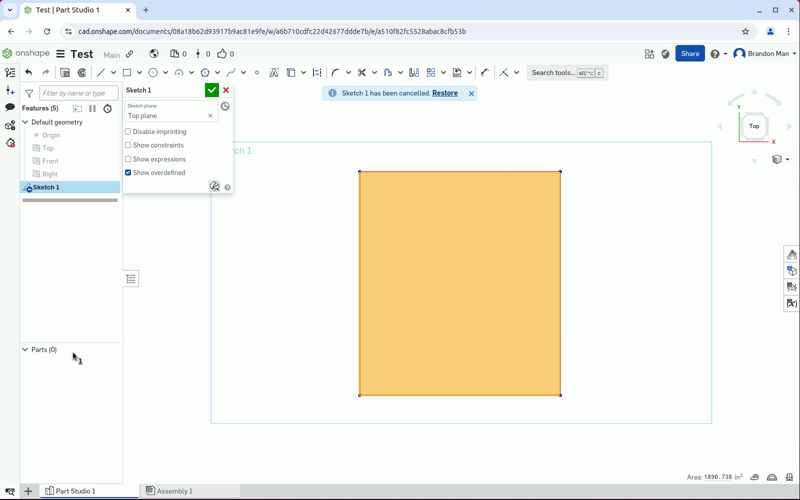
key(shift+y)
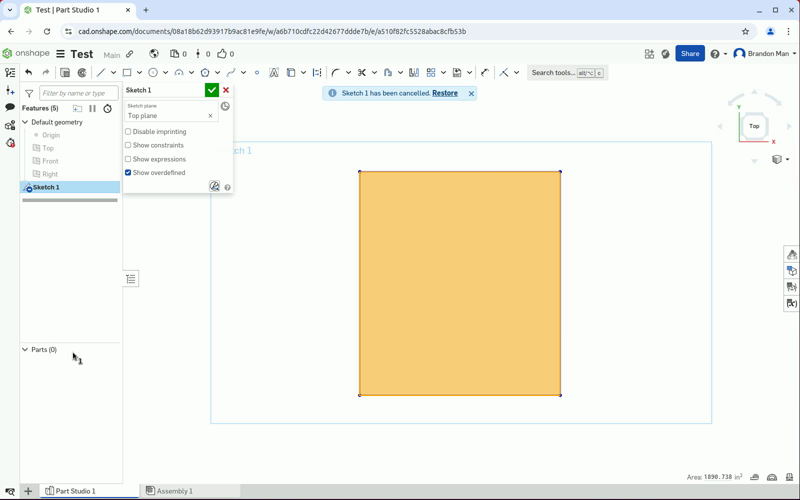
key(shift+e)
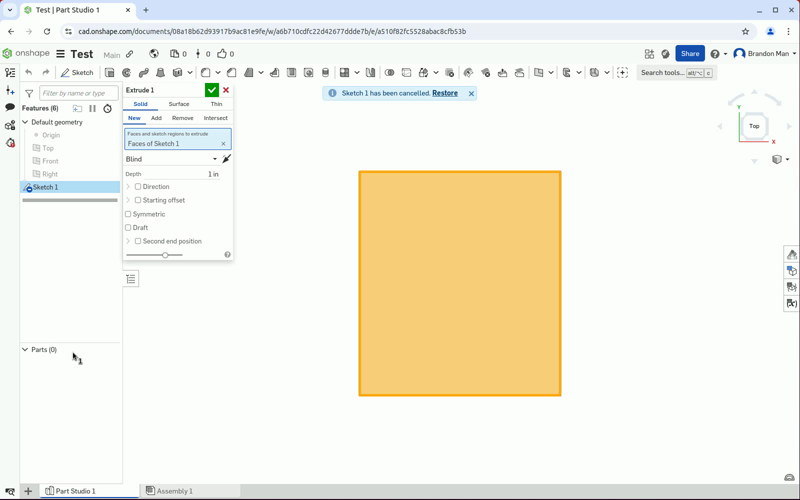
mouse_move(143, 106)
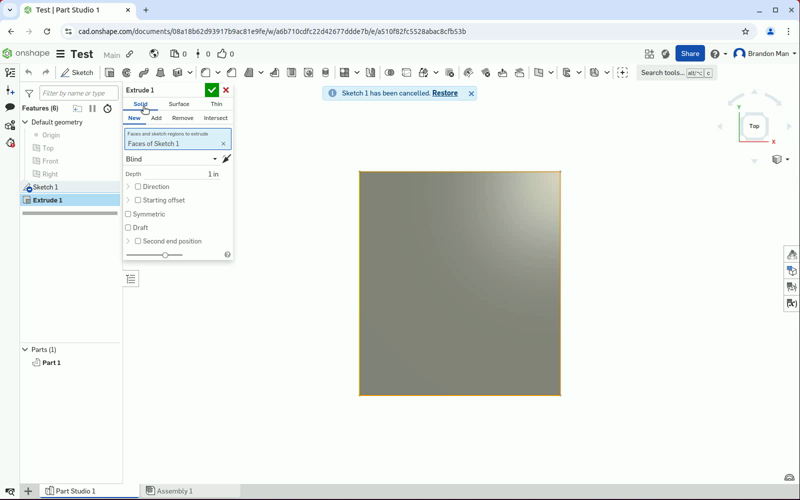
click(143, 106)
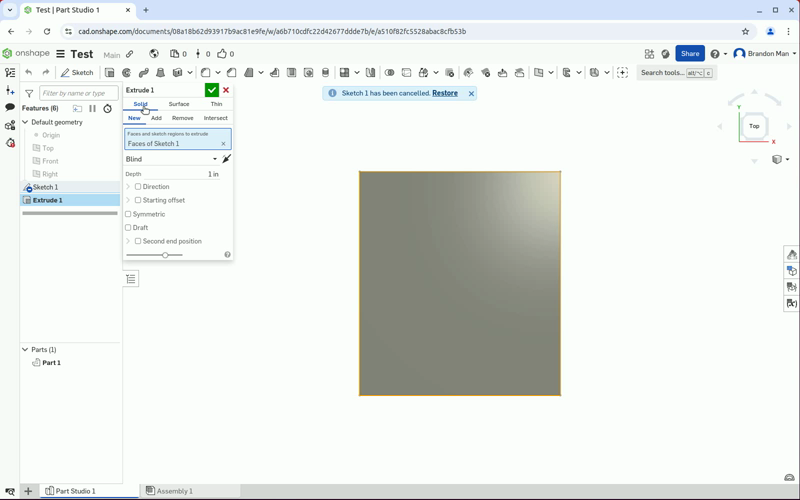
mouse_move(137, 120)
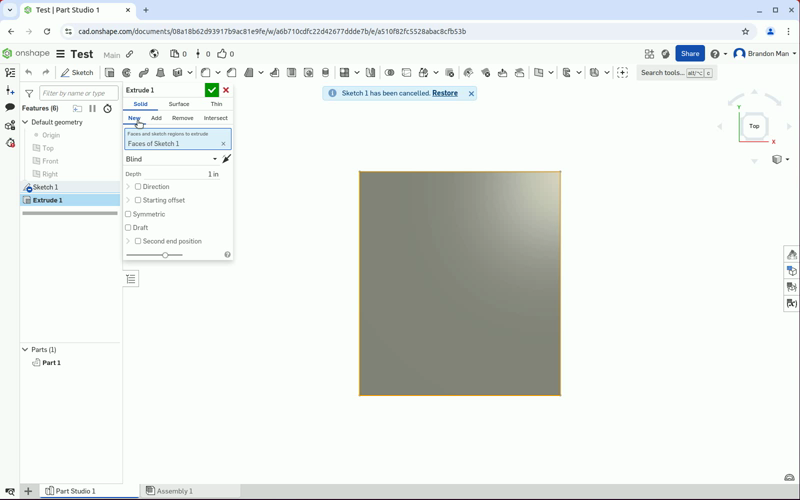
click(137, 120)
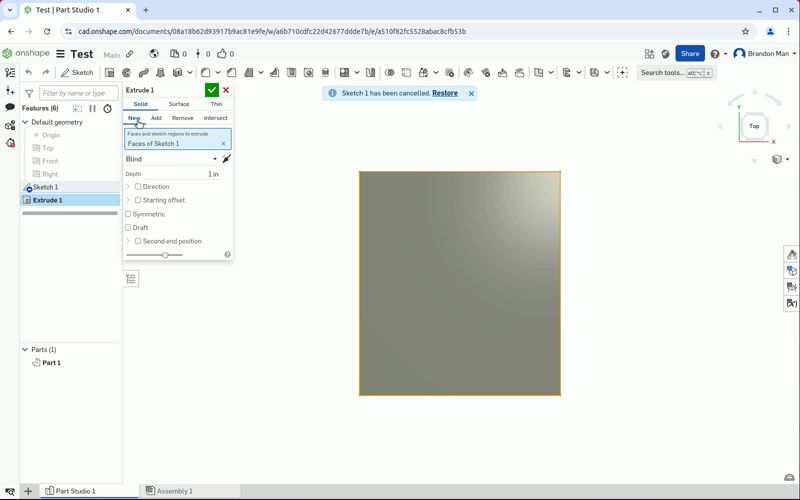
key(tab, 4)
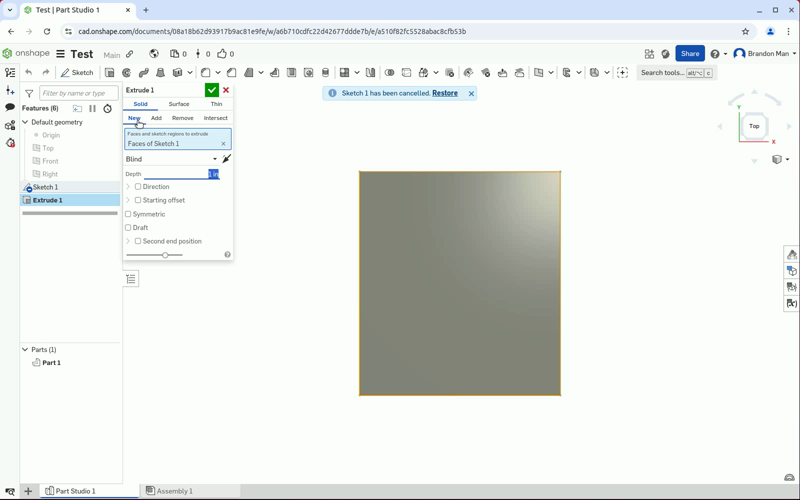
text(0.481)
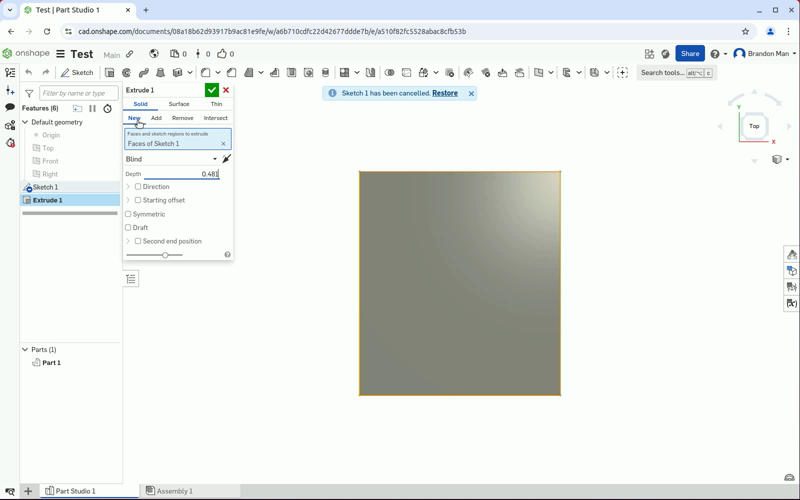
key(enter)
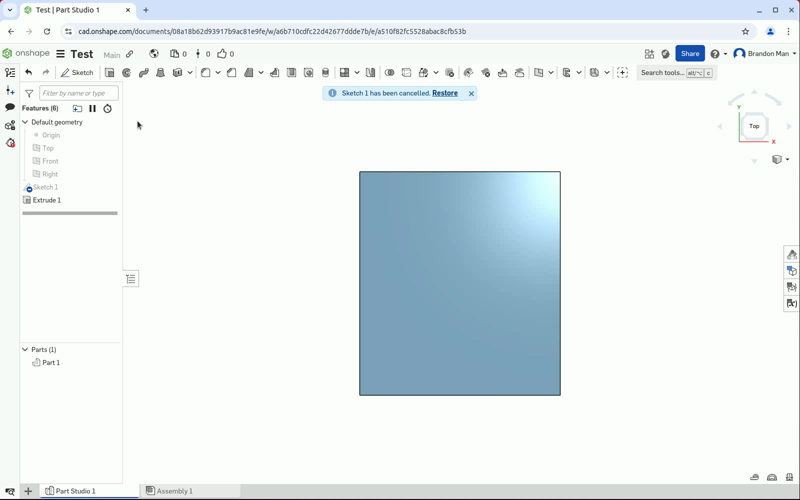
key(shift+h)
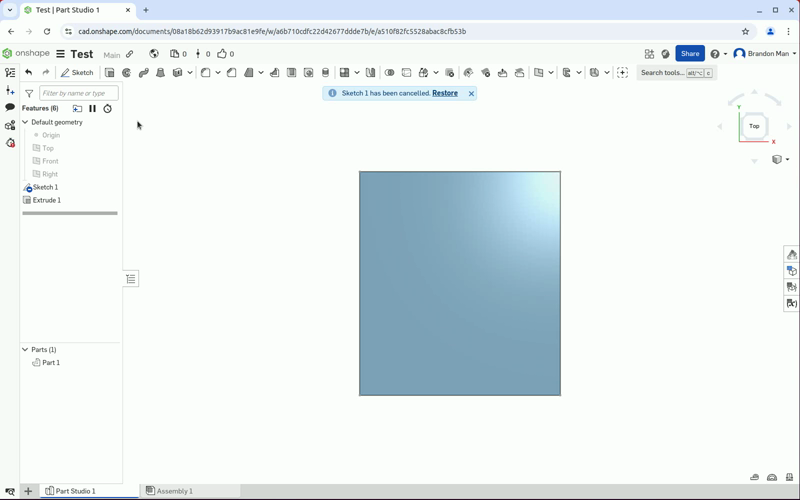
key(shift+h)
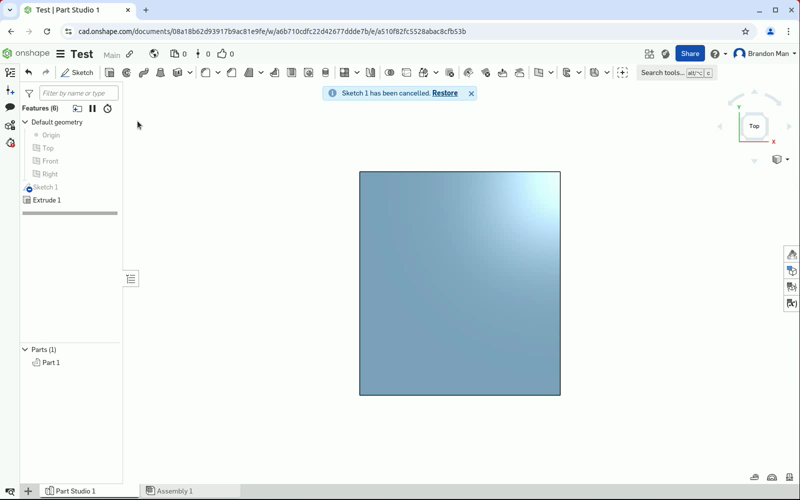
mouse_move(73, 189)
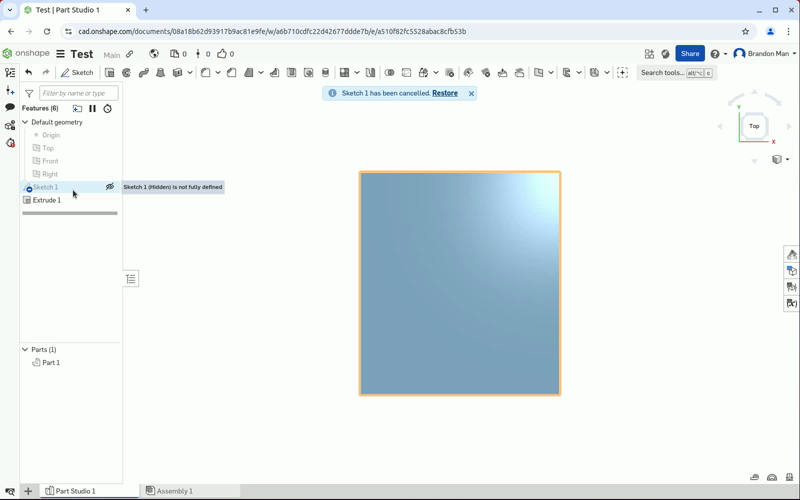
click(73, 189)
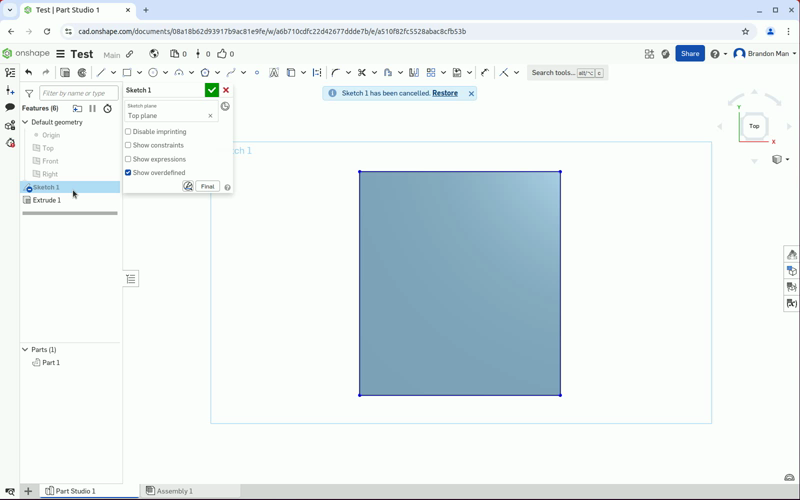
mouse_move(229, 92)
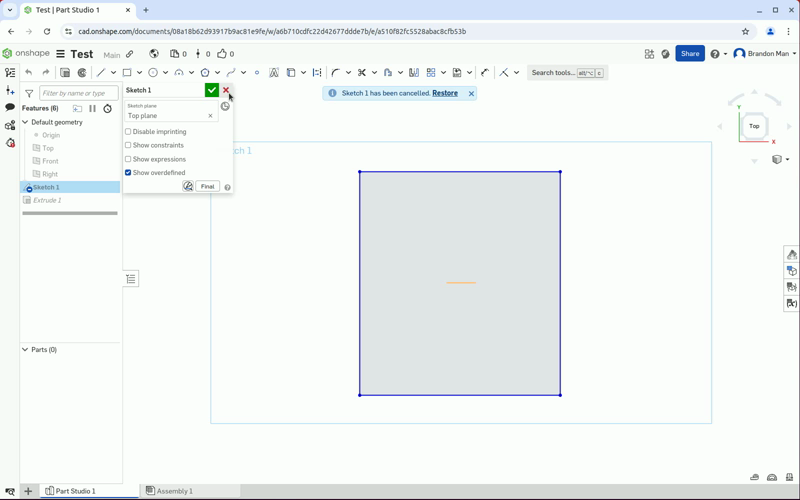
click(229, 92)
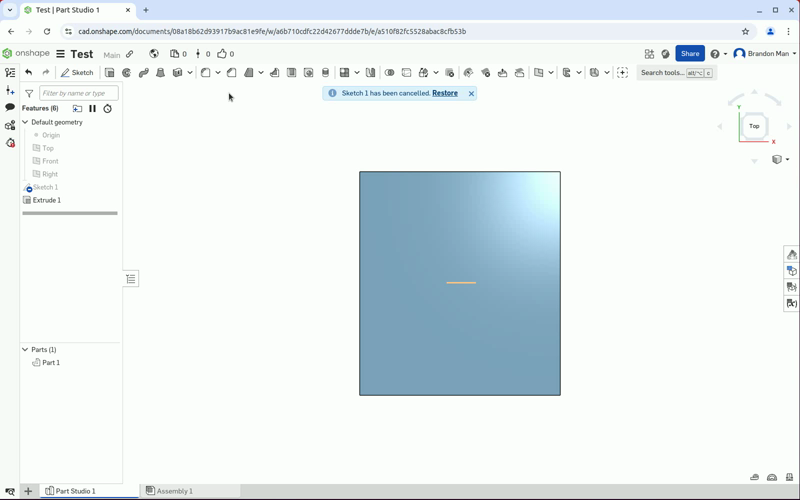
mouse_move(541, 75)
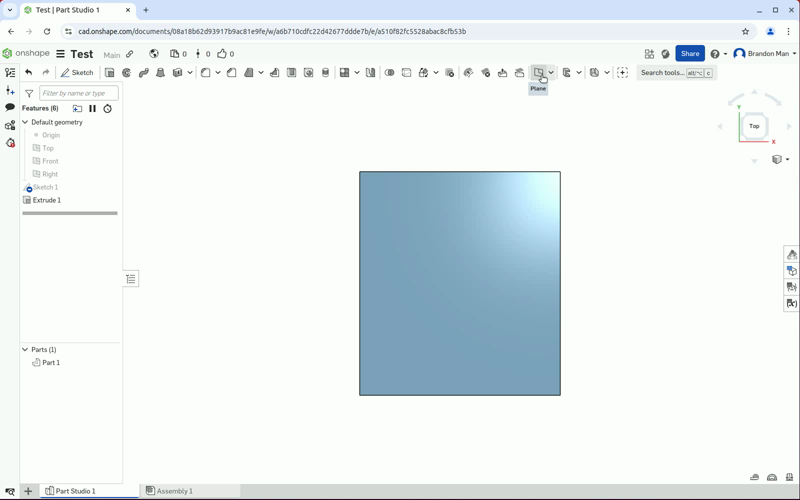
click(541, 75)
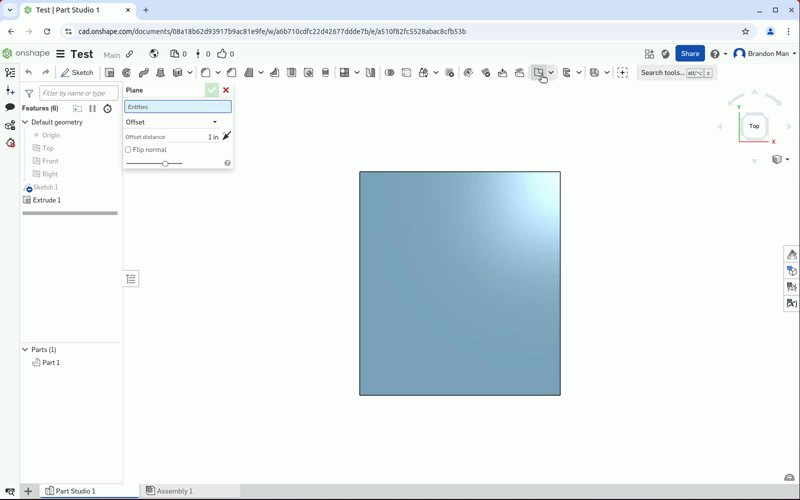
mouse_move(73, 150)
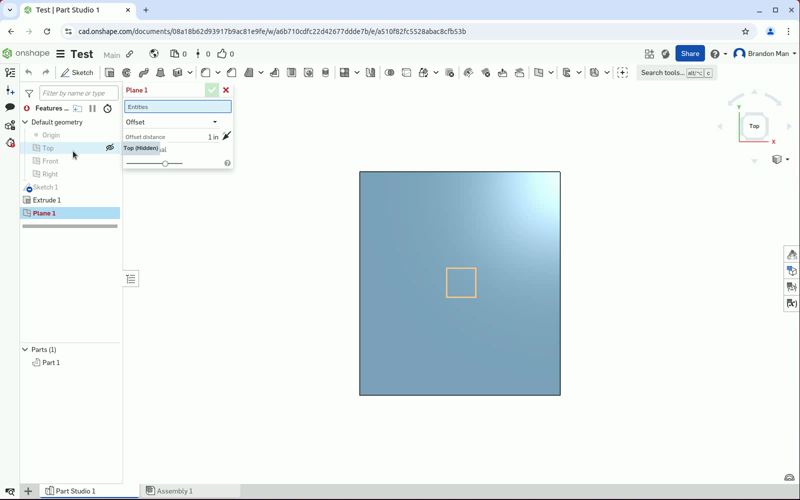
click(73, 150)
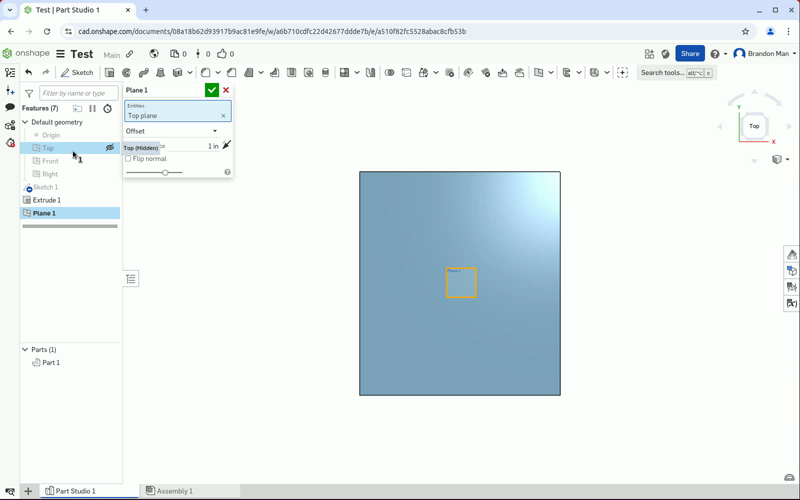
key(tab, 2)
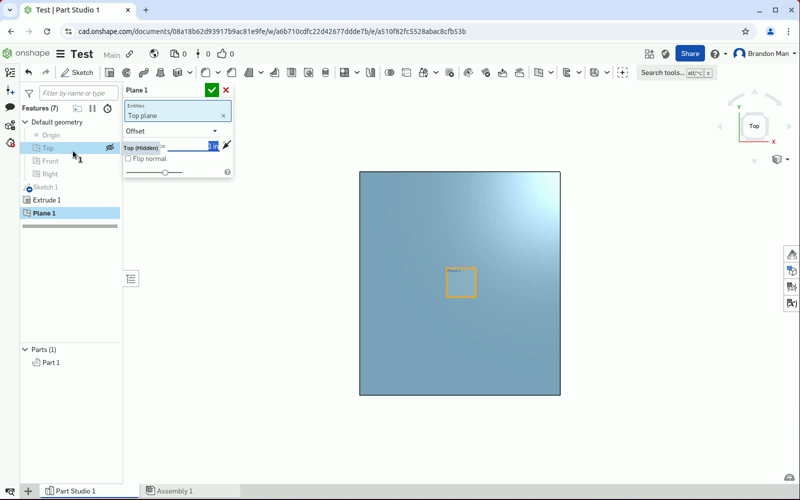
text(0.493)
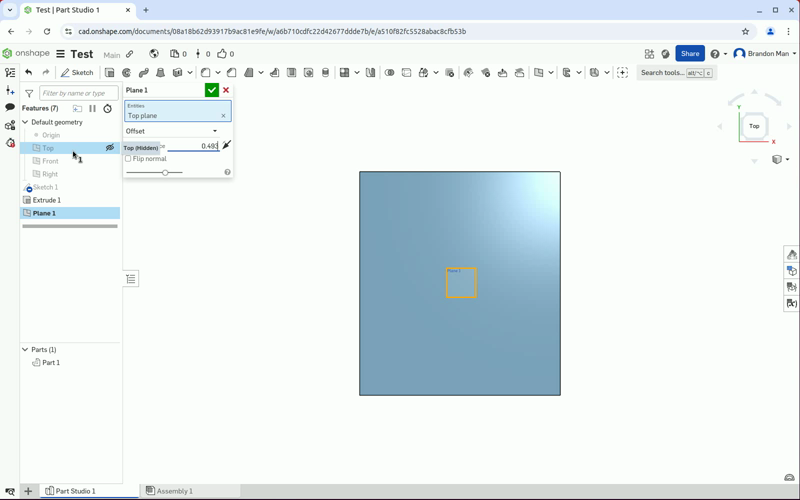
key(enter, 2)
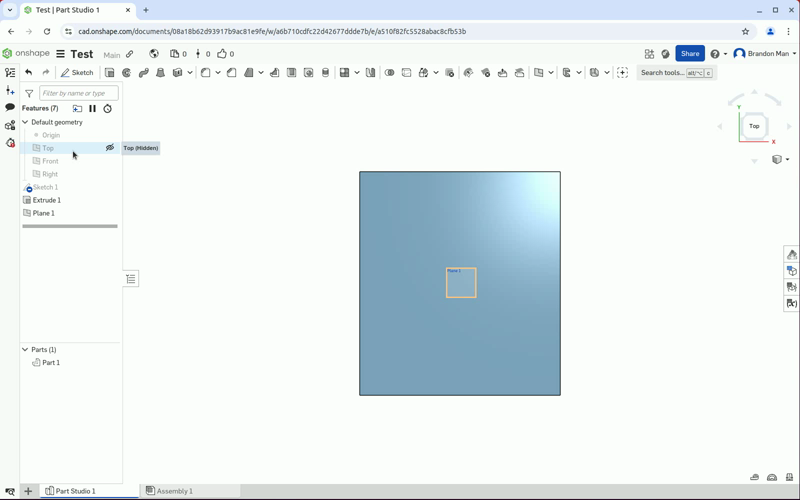
key(shift+s)
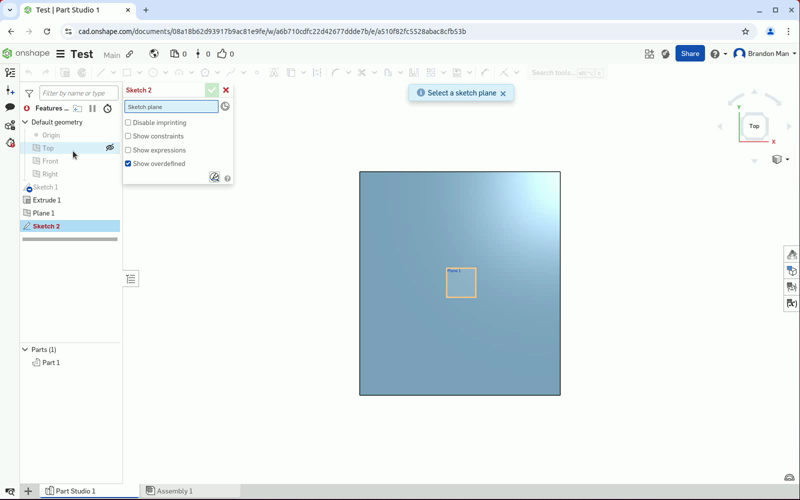
mouse_move(73, 215)
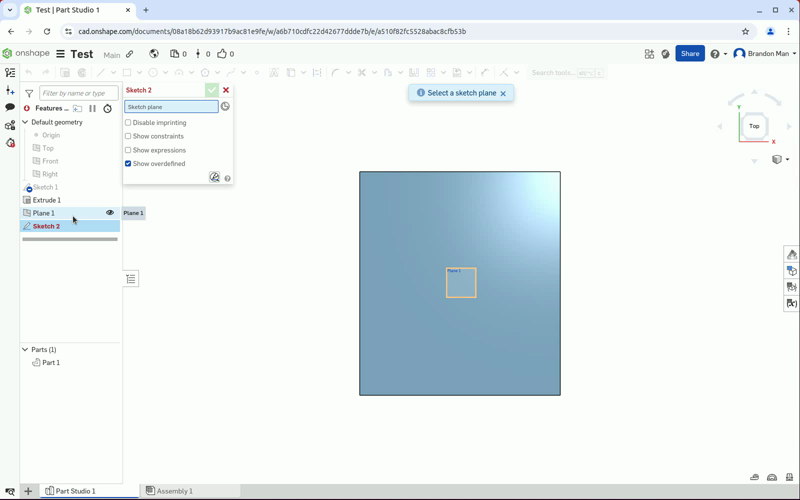
click(73, 215)
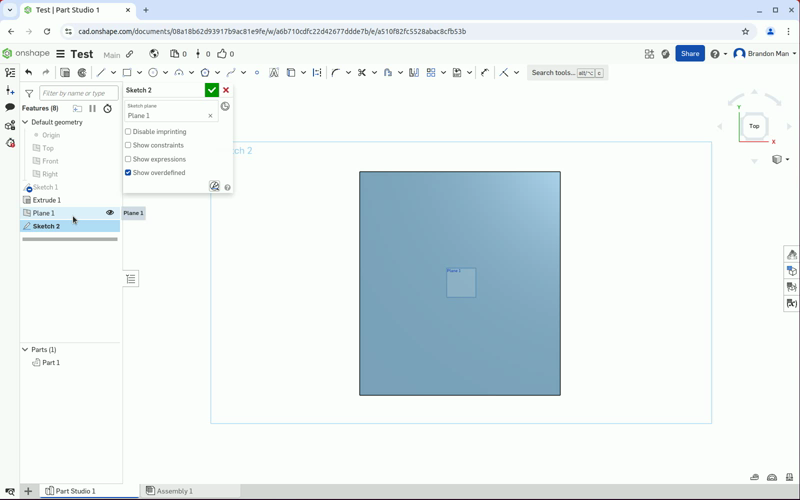
mouse_move(73, 352)
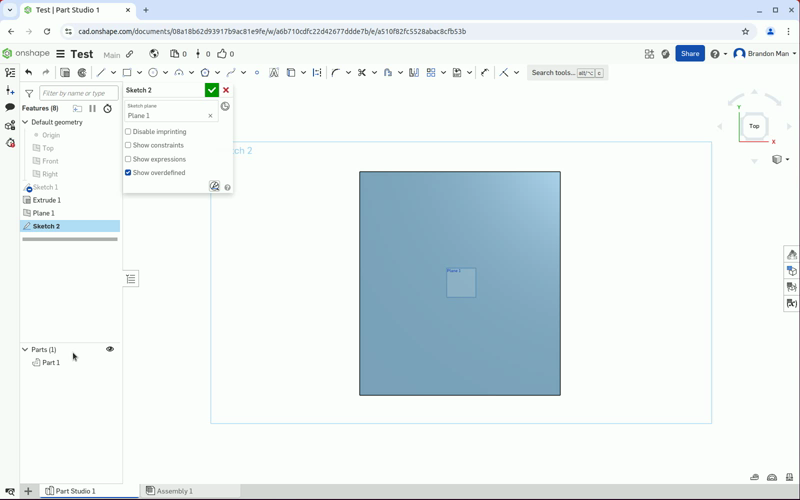
key(y)
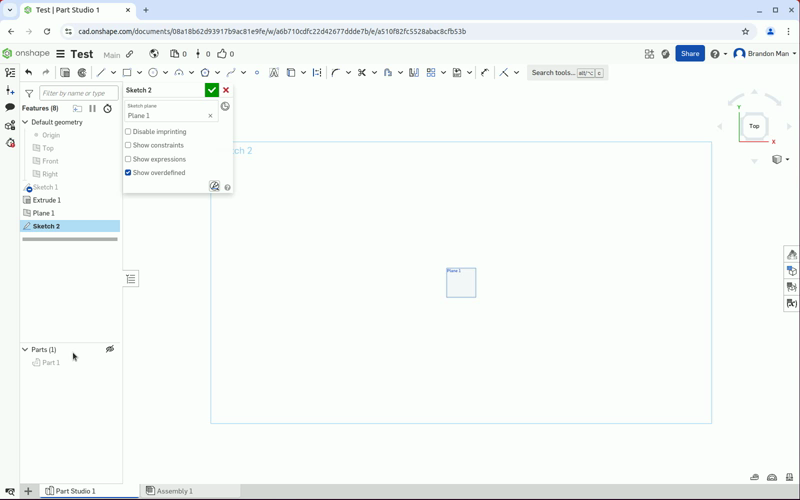
key(l)
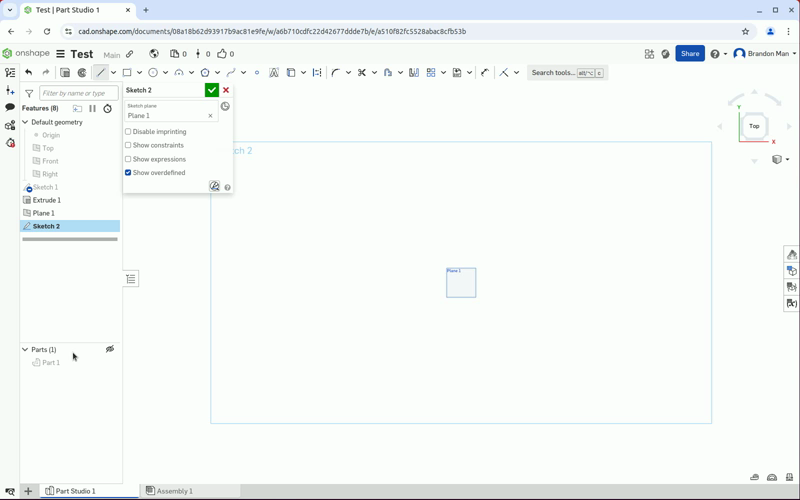
key_down(shift)
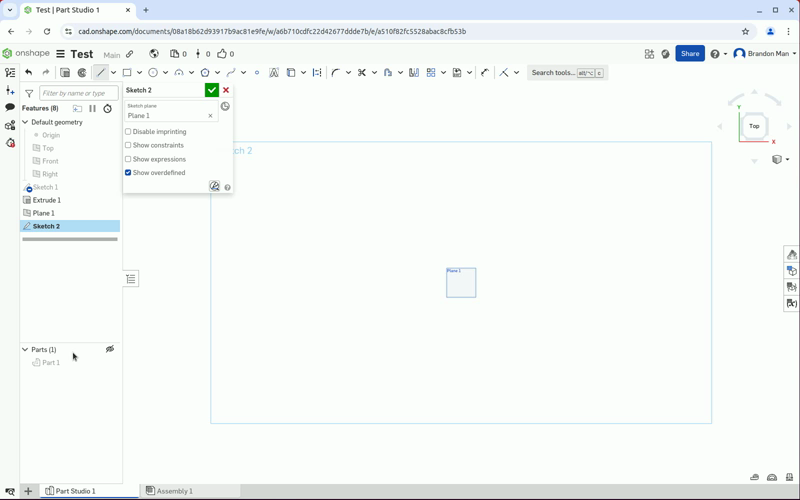
mouse_move(359, 298)
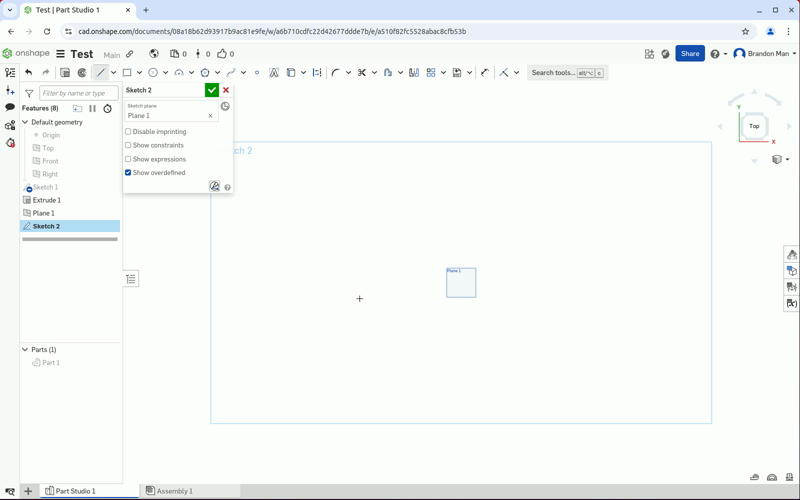
click(359, 298)
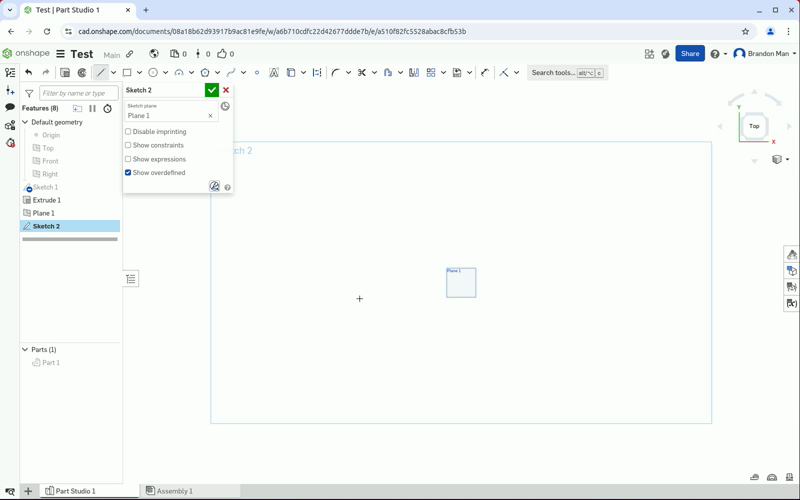
key_up(shift)
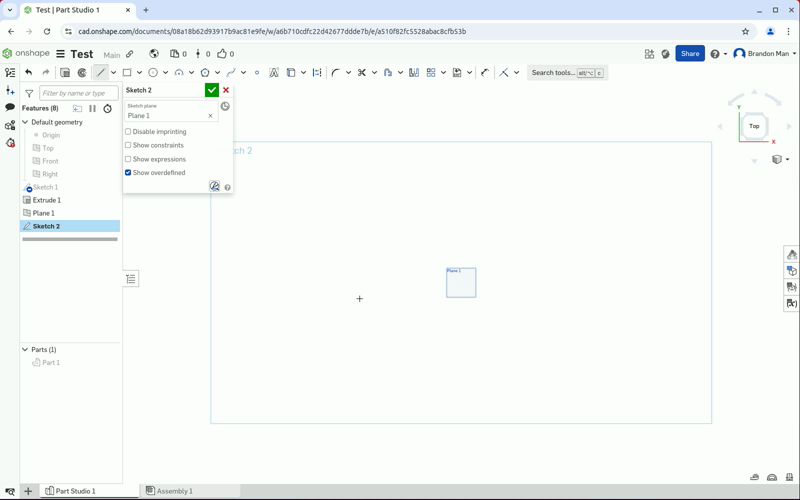
key_down(shift)
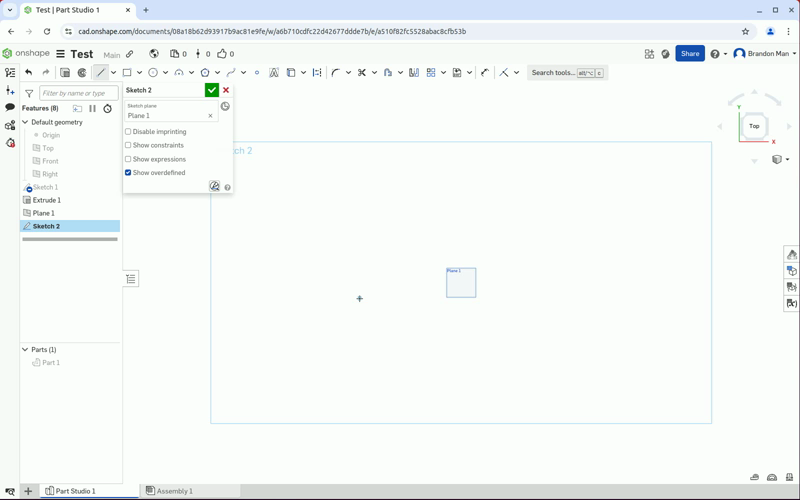
mouse_move(463, 298)
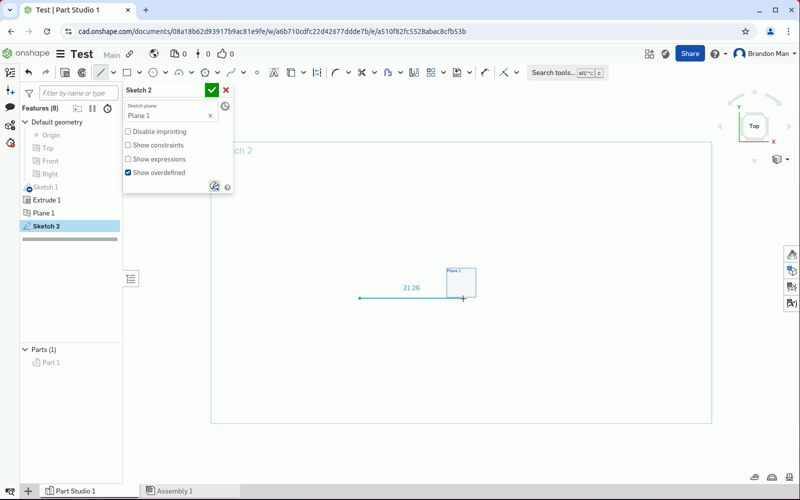
click(463, 298)
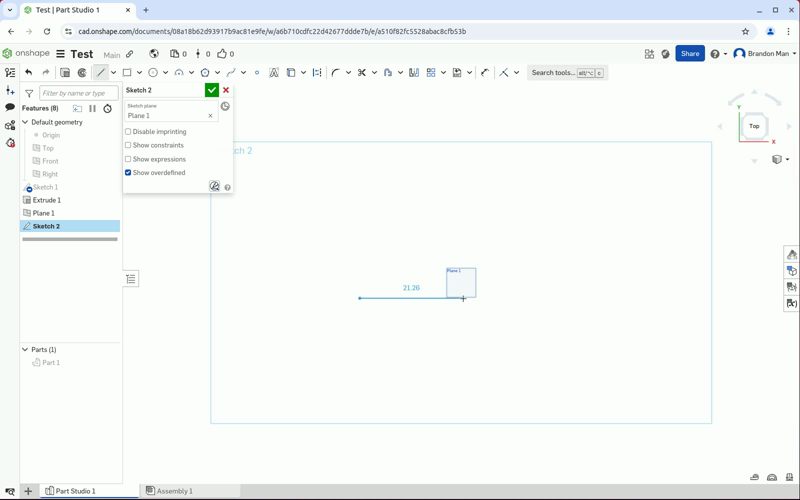
key_up(shift)
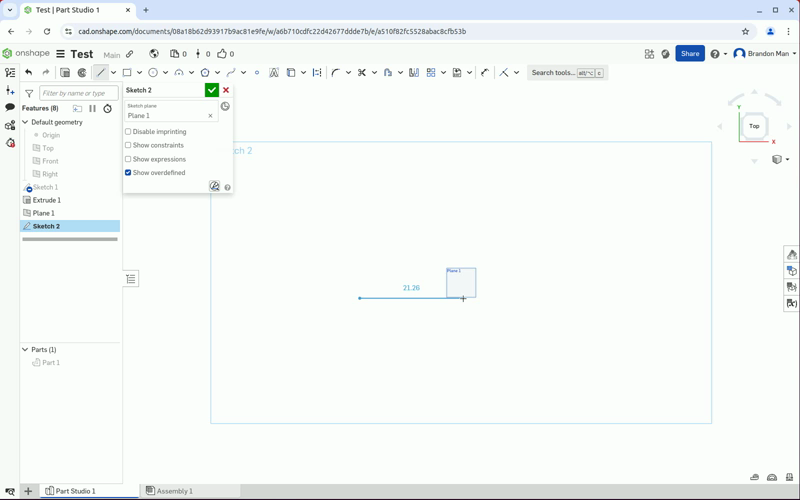
key_down(shift)
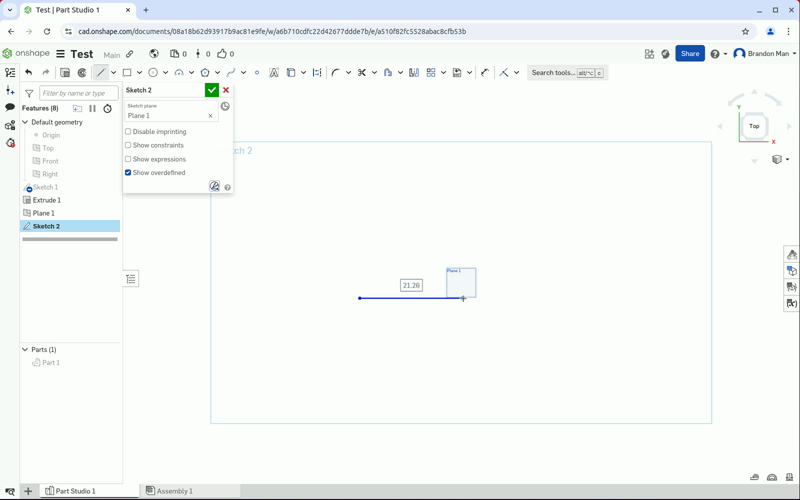
mouse_move(463, 170)
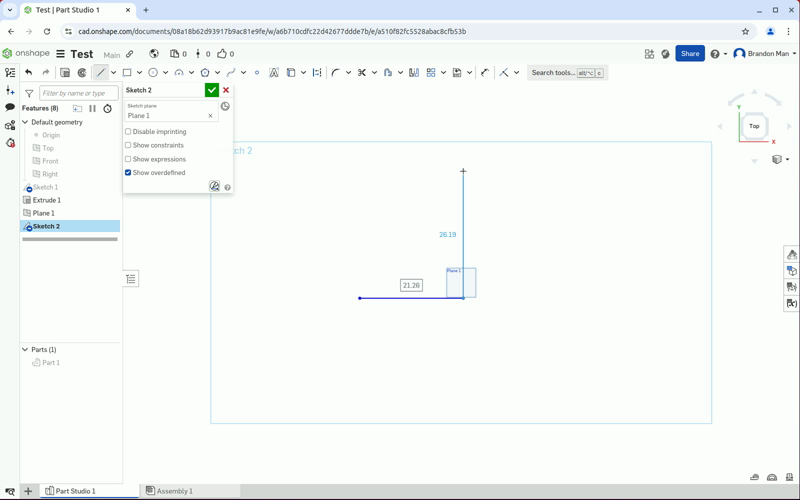
click(463, 170)
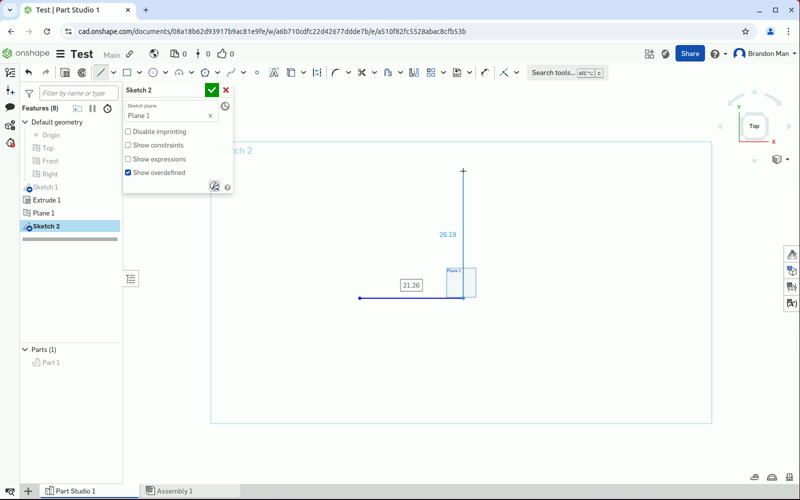
key_up(shift)
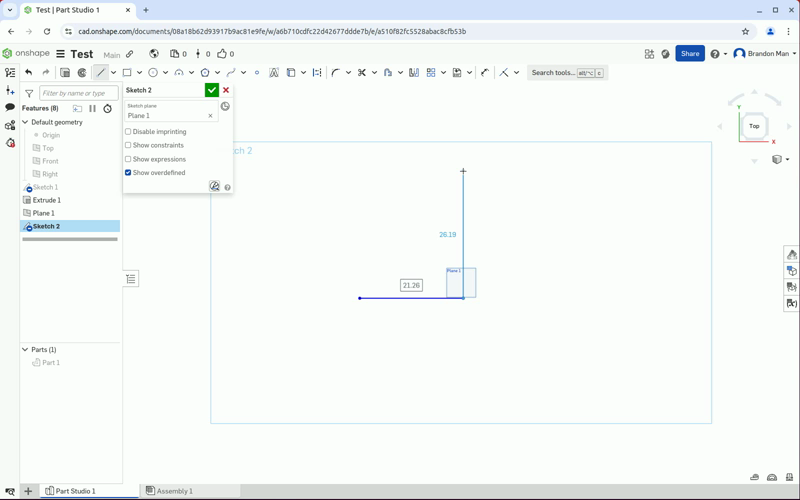
key_down(shift)
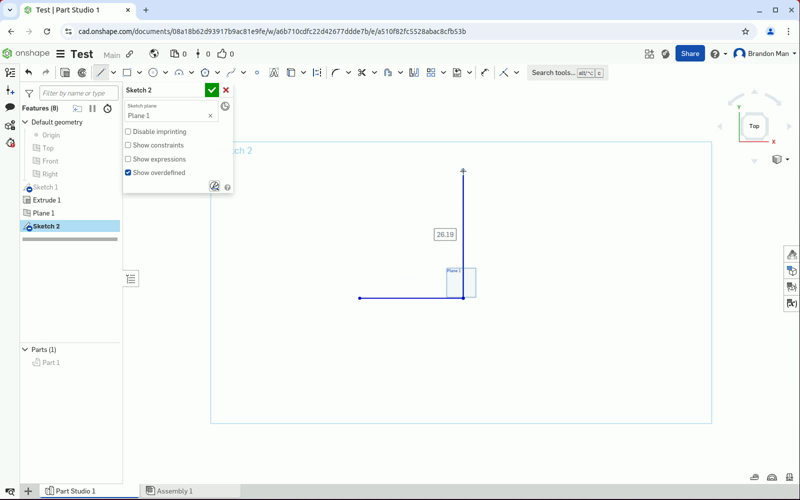
mouse_move(359, 170)
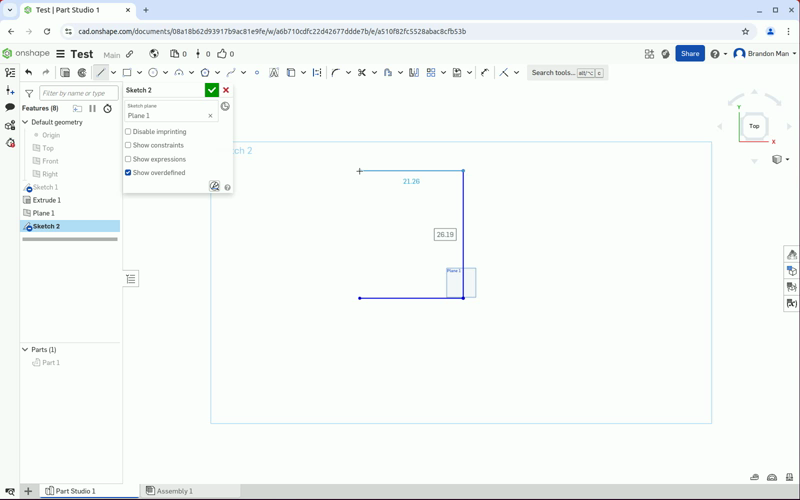
click(359, 170)
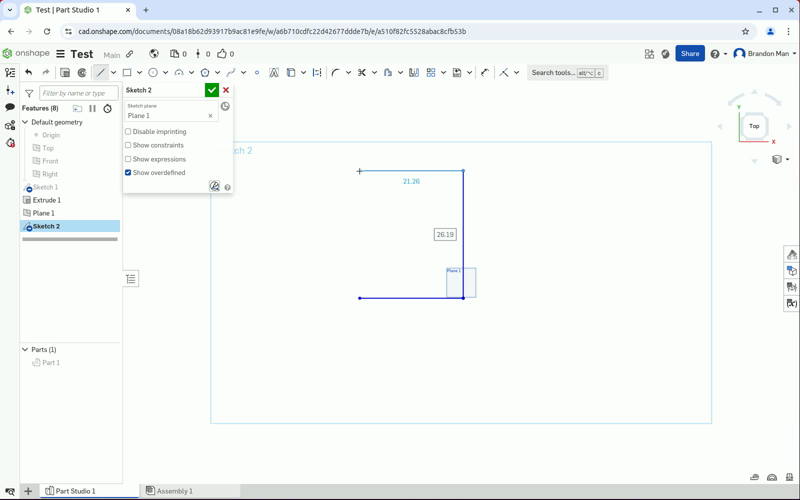
key_up(shift)
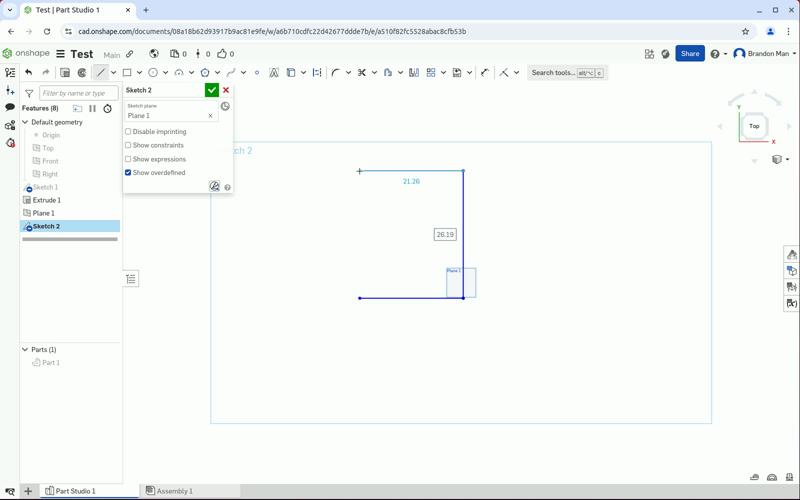
key_down(shift)
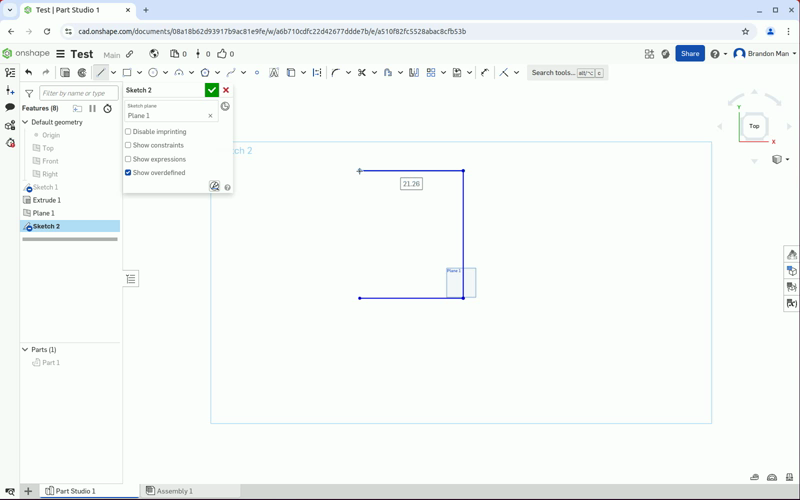
mouse_move(359, 298)
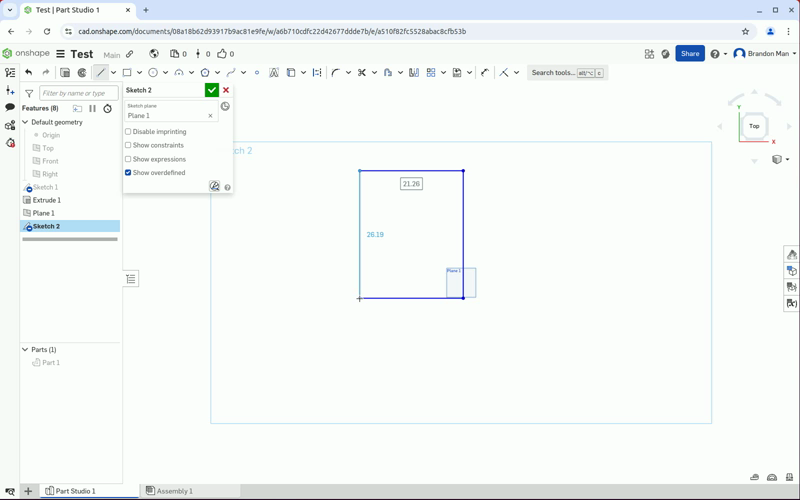
key_up(shift)
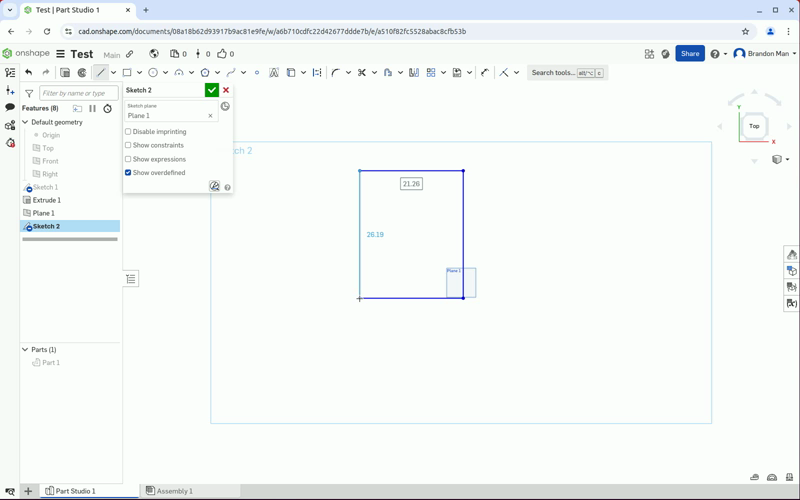
click(359, 298)
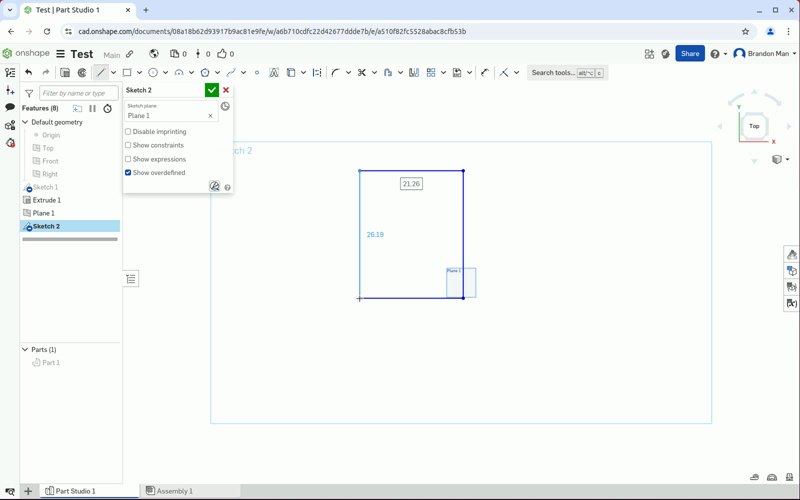
key(esc)
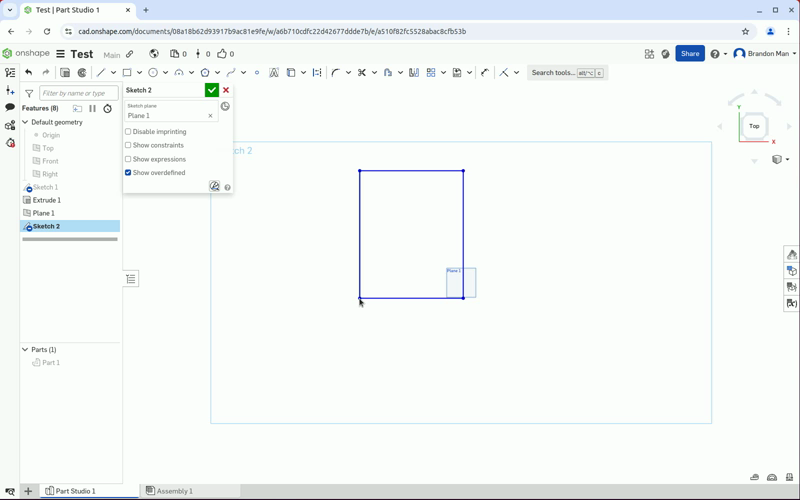
mouse_move(406, 227)
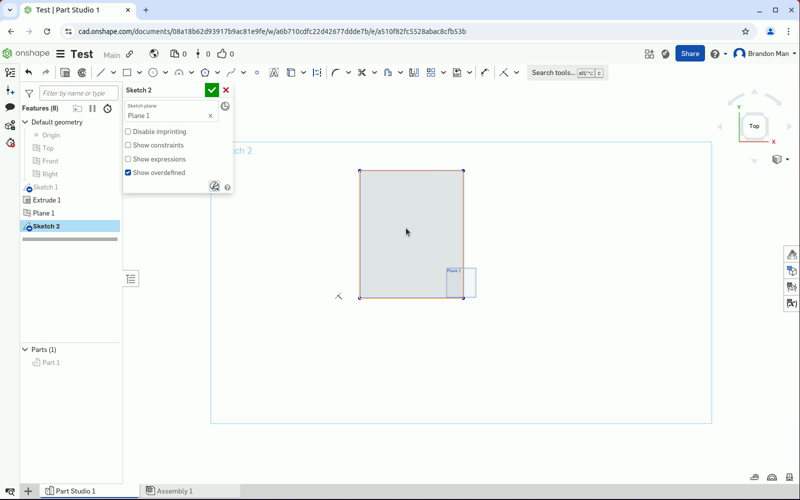
click(406, 227)
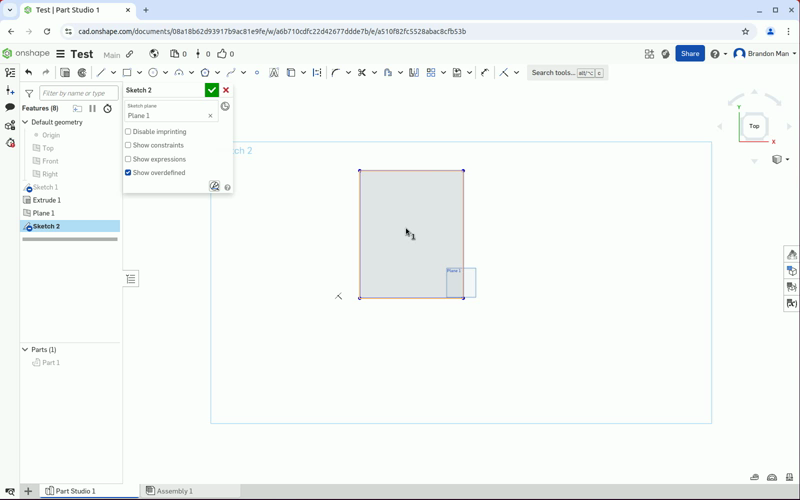
mouse_move(73, 352)
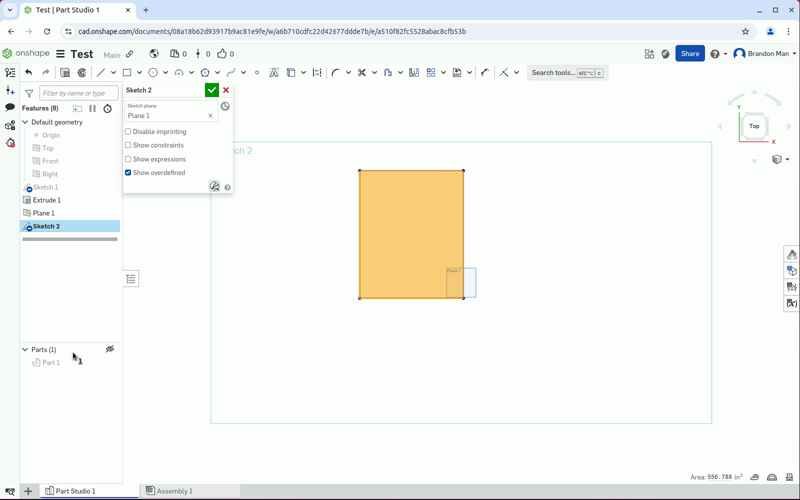
key(shift+y)
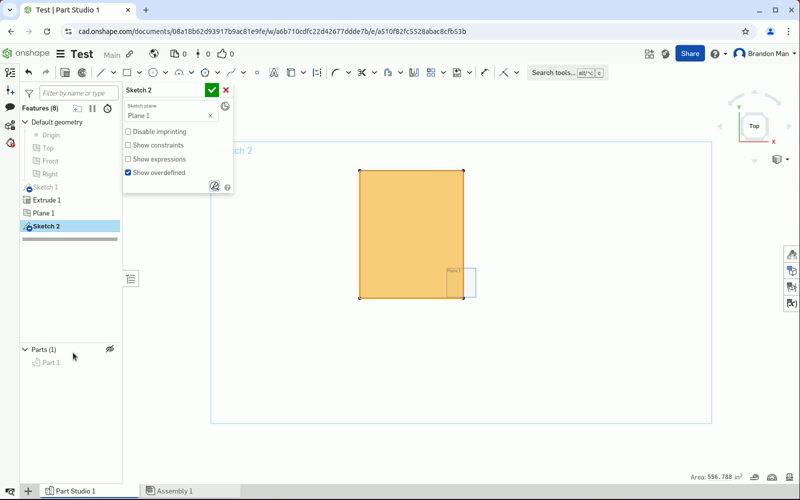
key(shift+e)
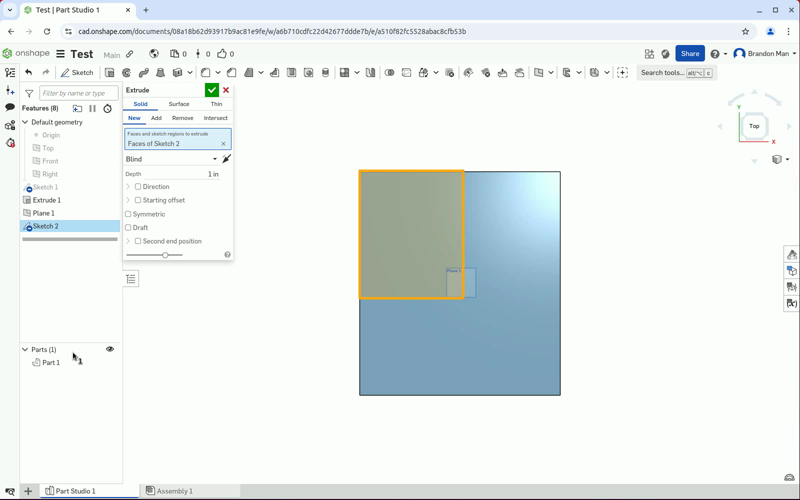
mouse_move(143, 106)
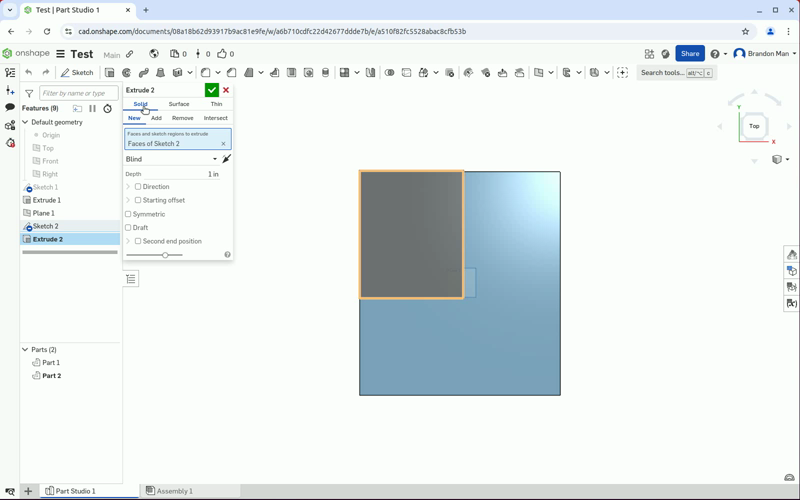
click(143, 106)
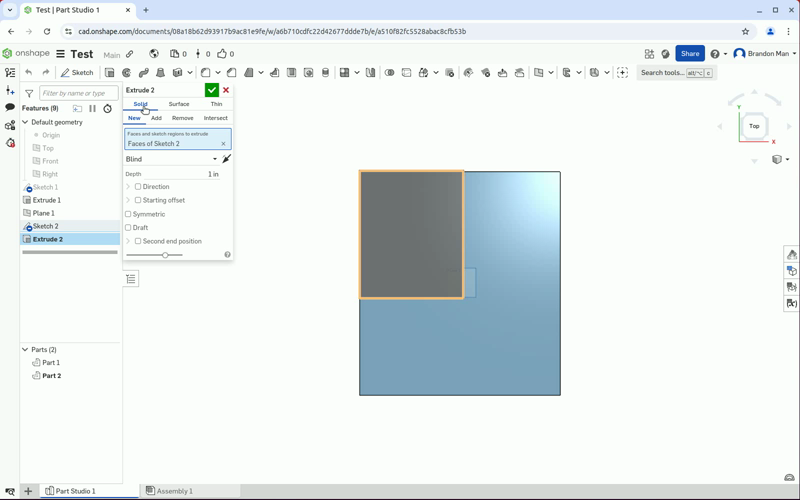
mouse_move(186, 120)
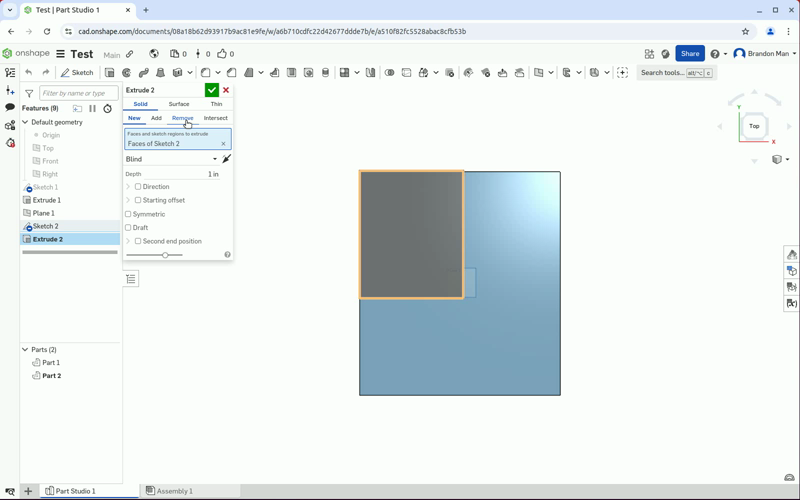
click(186, 120)
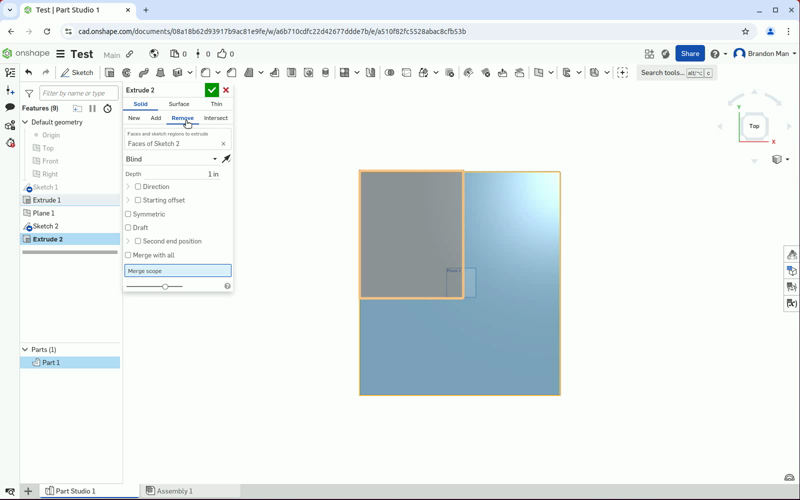
key(tab, 4)
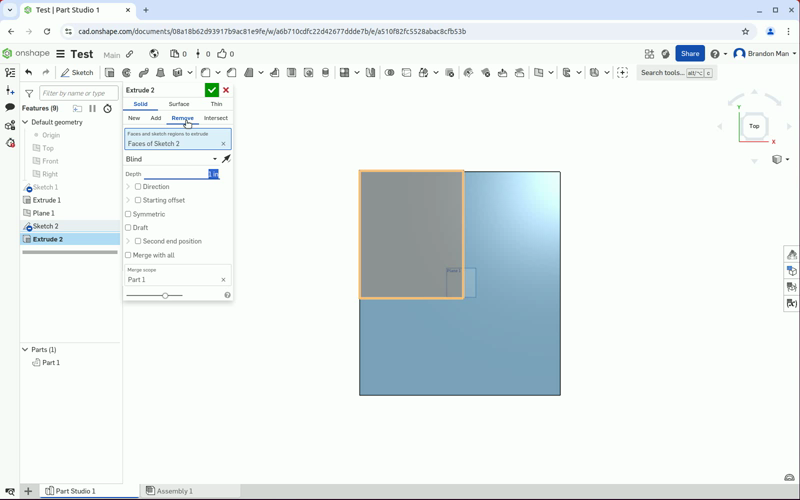
text(0.481)
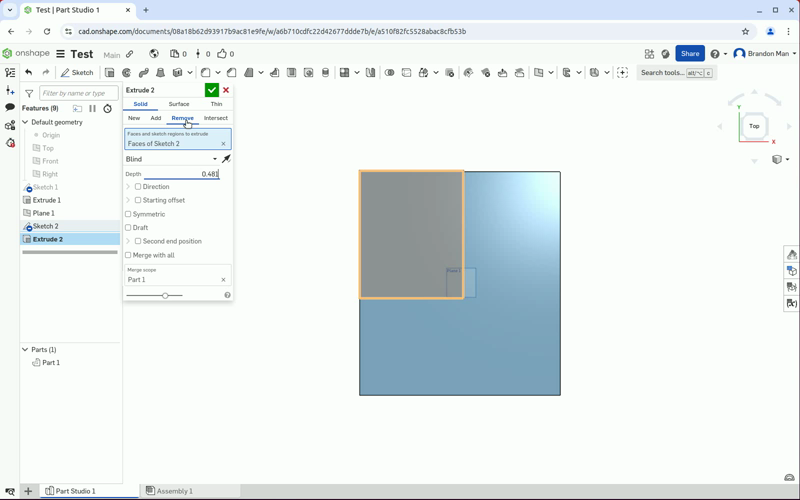
key(tab, 6)
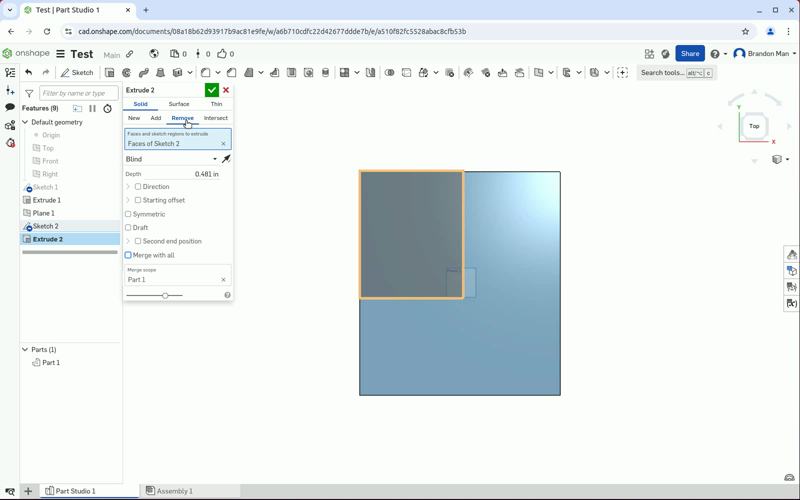
key(space)
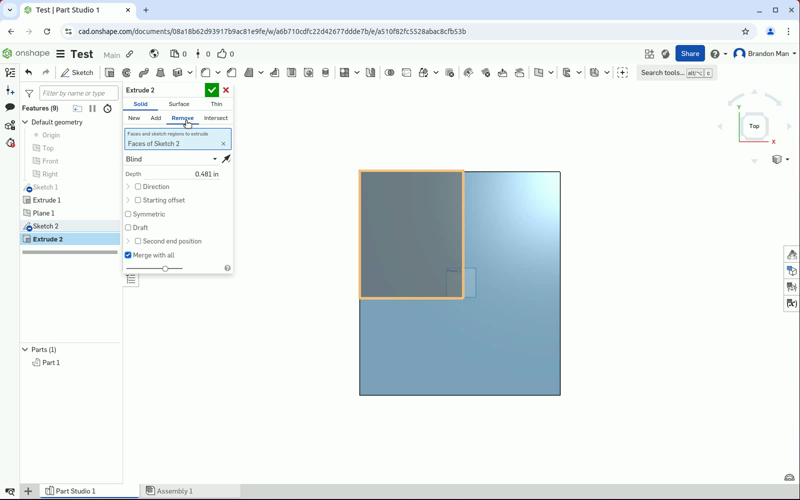
key(enter)
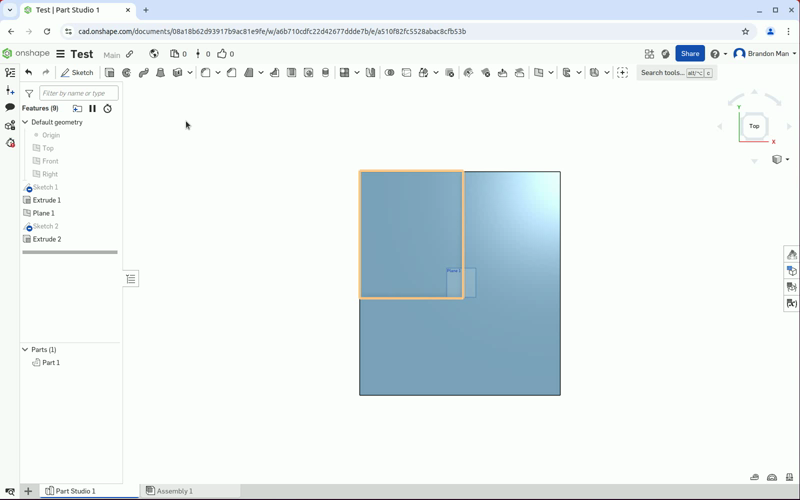
key(shift+h)
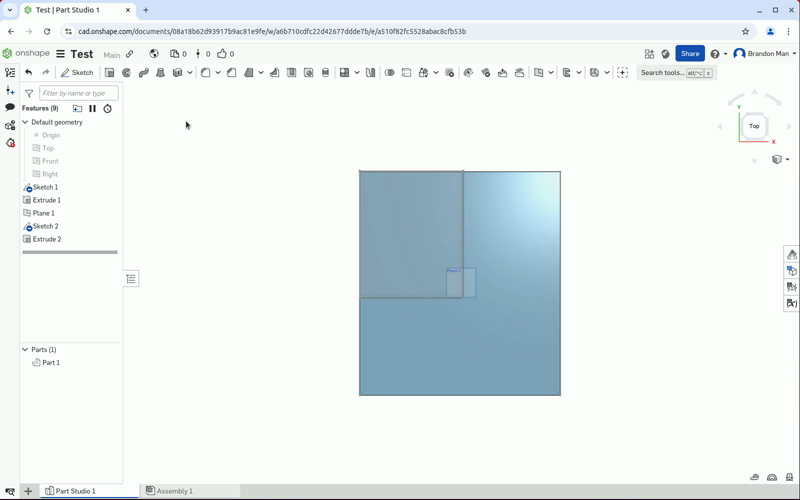
key(shift+h)
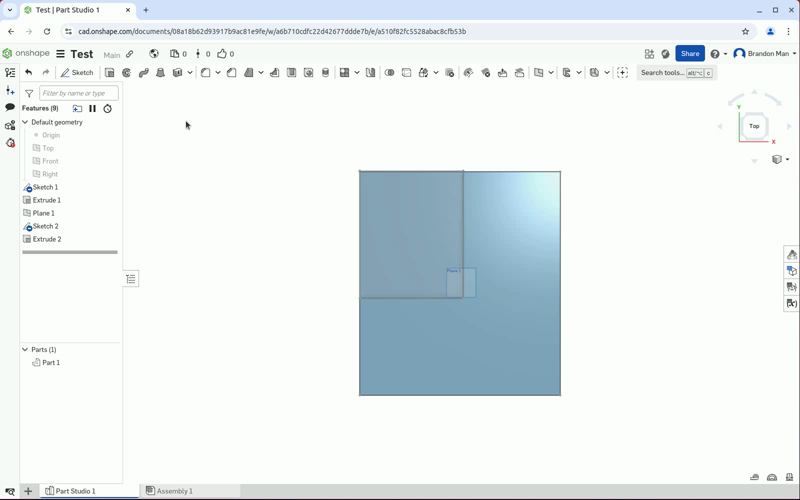
key(shift+7)
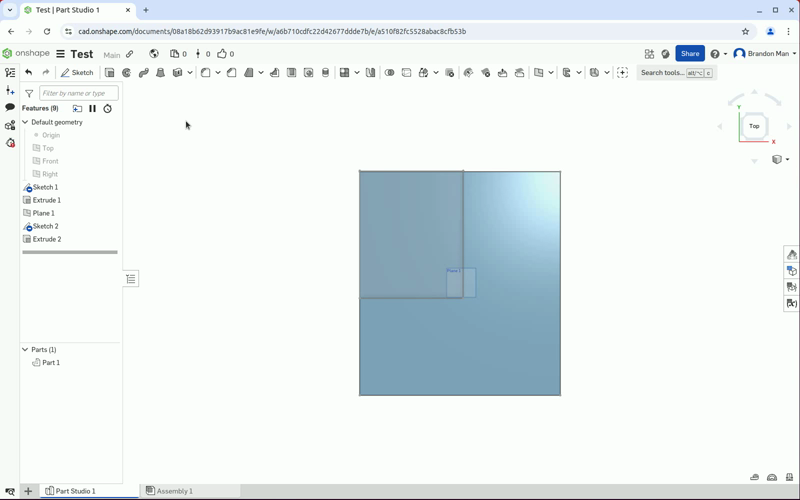
key(up, 3)
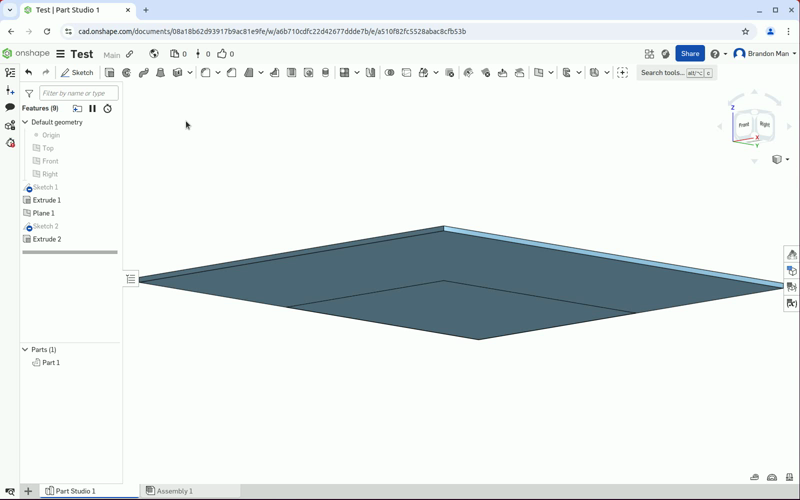
key(left, 3)
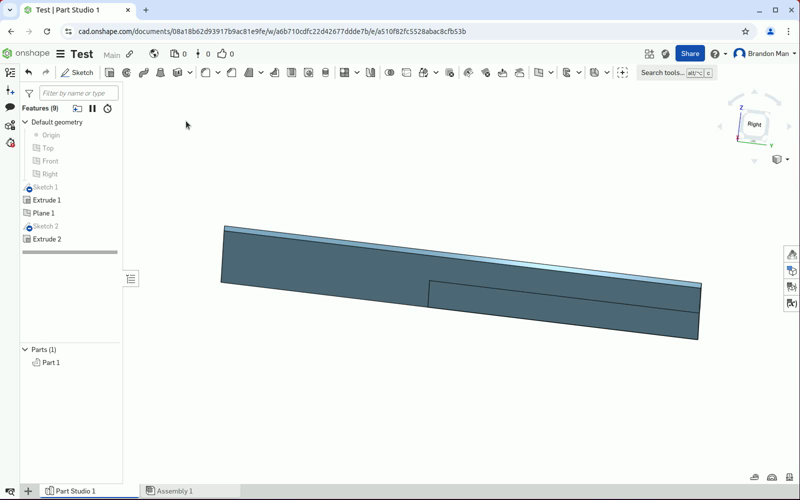
key(right, 3)
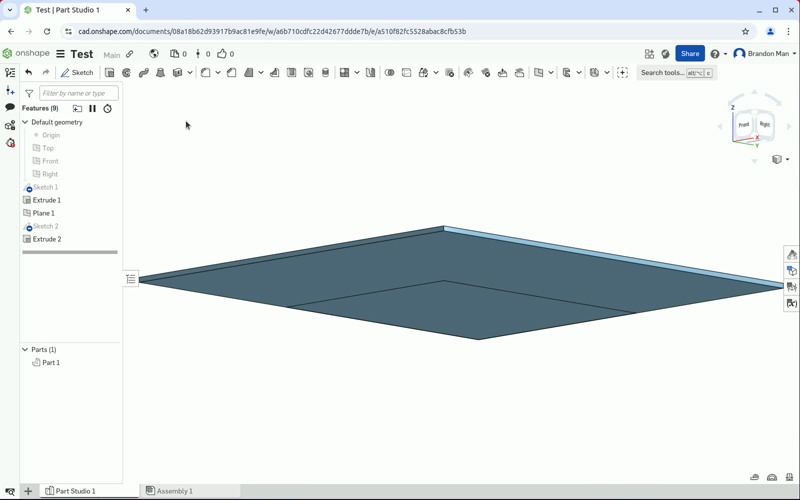
key(down, 3)
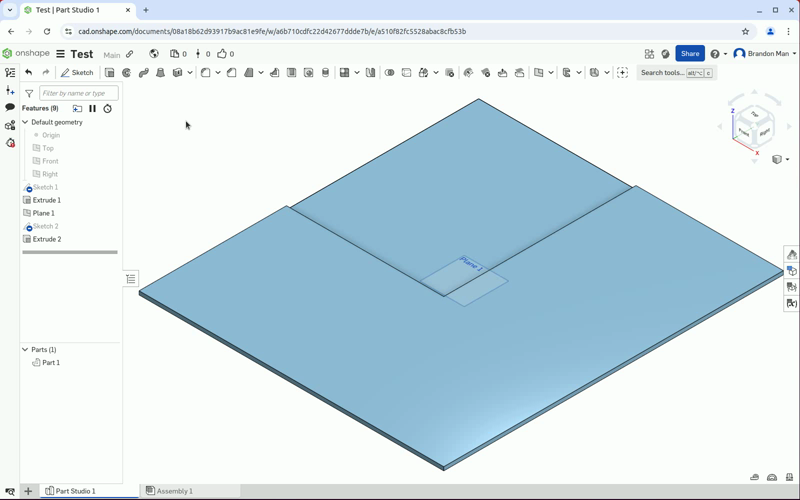
mouse_move(73, 189)
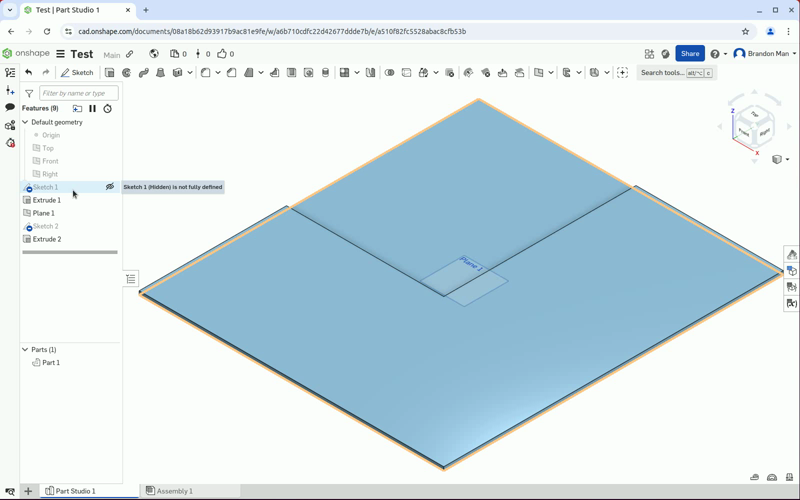
click(73, 189)